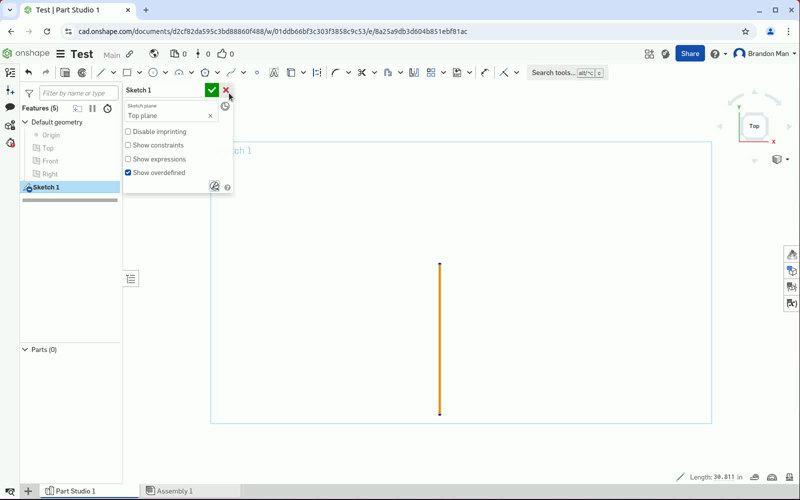
key(shift+h)
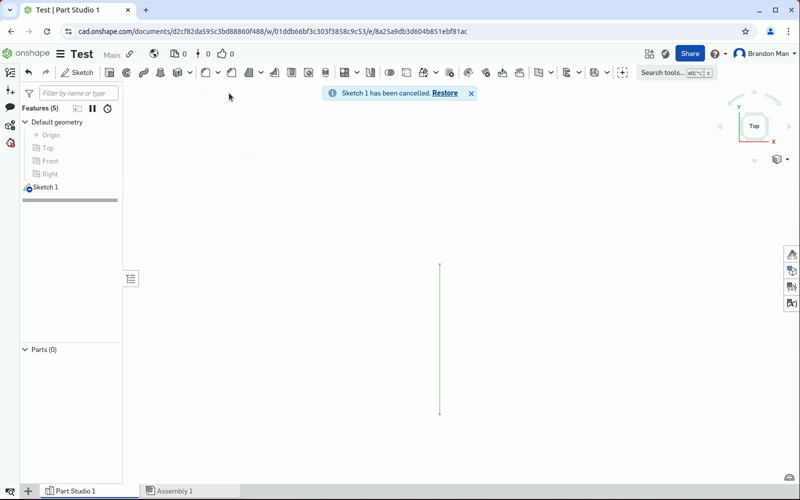
key(shift+s)
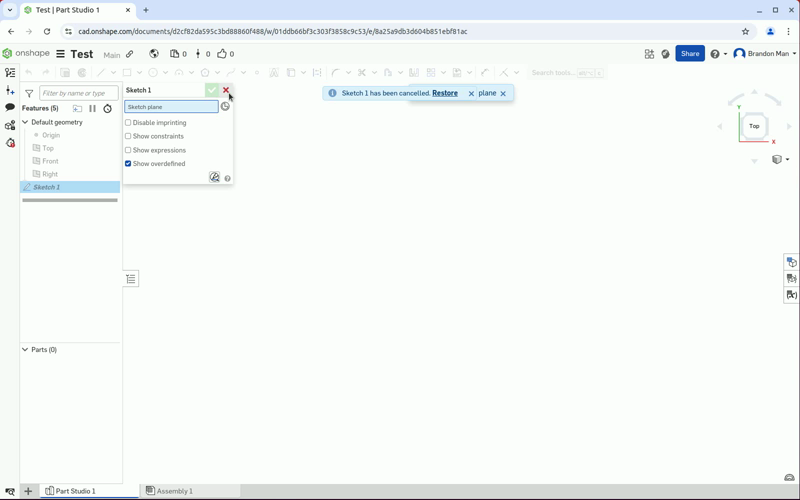
mouse_move(73, 150)
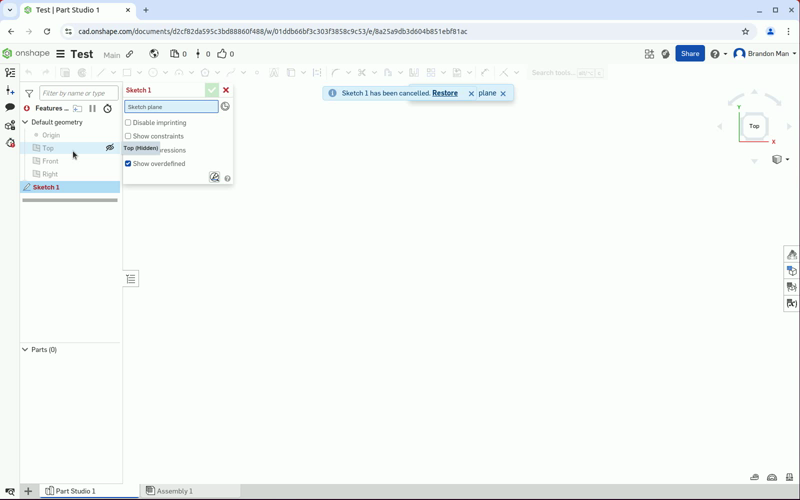
click(73, 150)
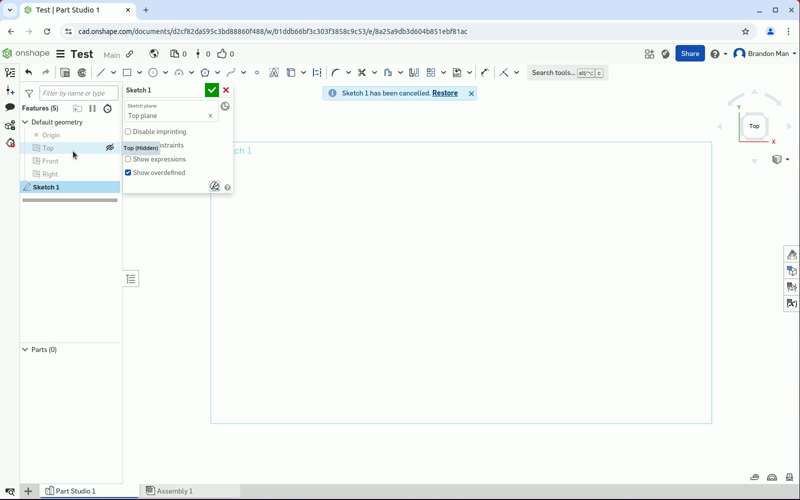
mouse_move(73, 352)
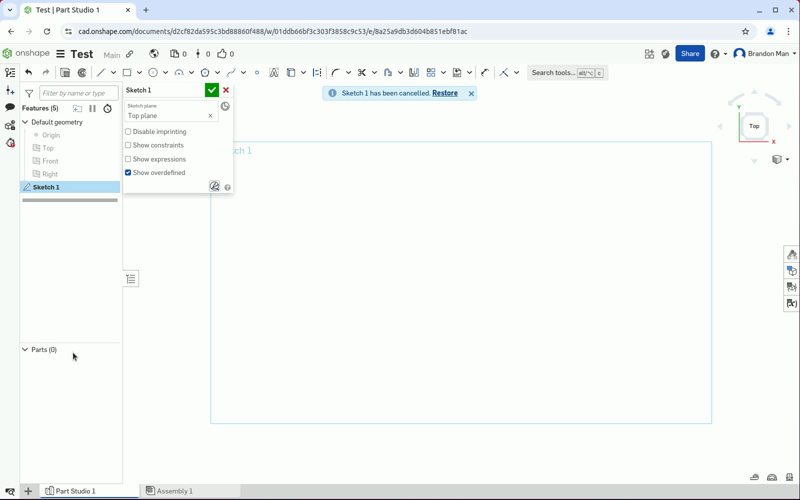
key(y)
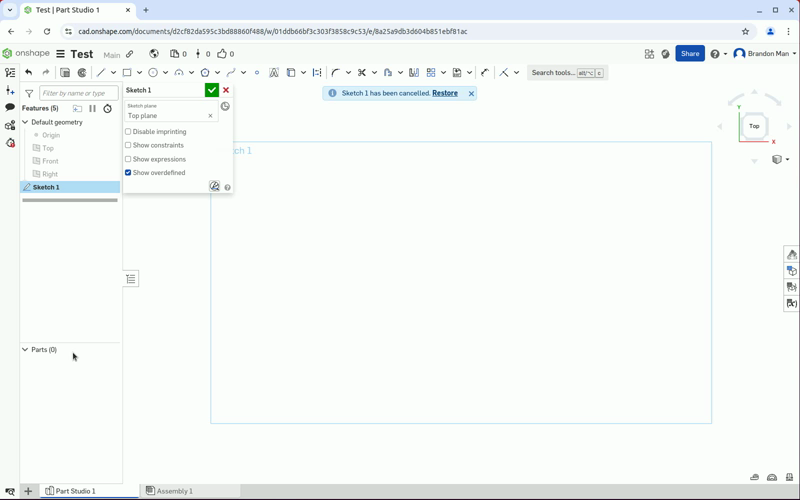
key(l)
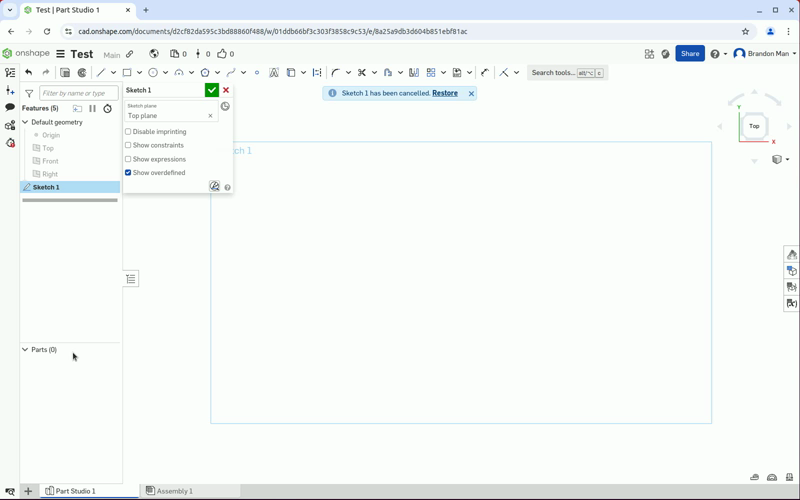
key_down(shift)
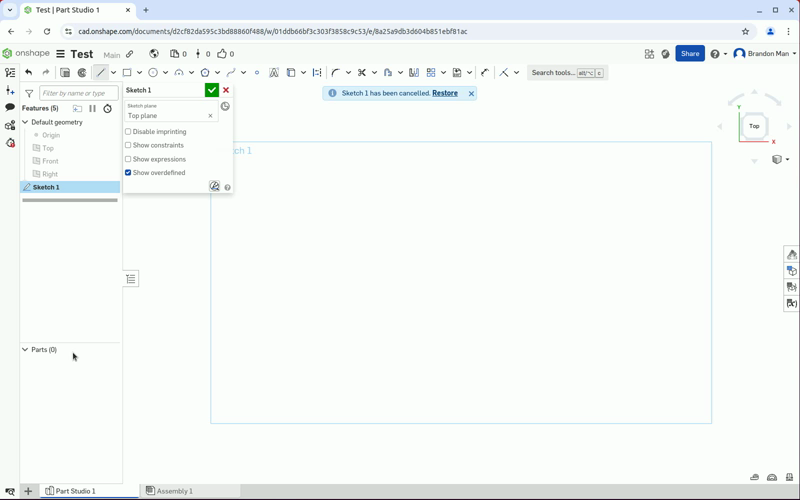
mouse_move(352, 270)
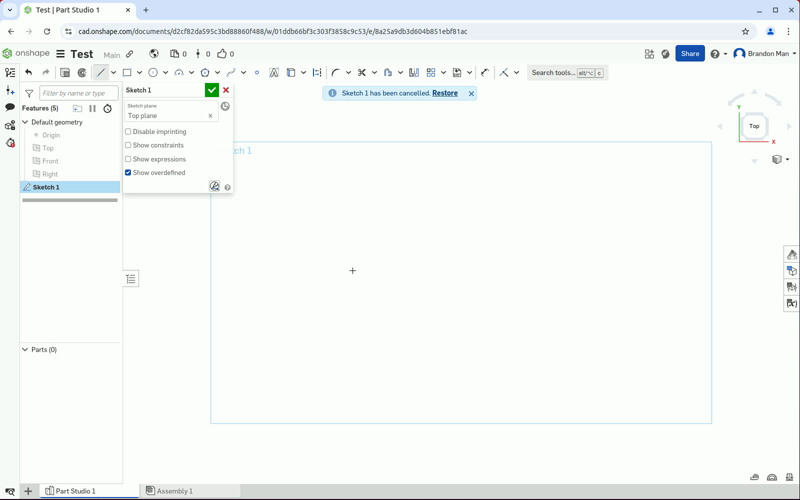
click(352, 270)
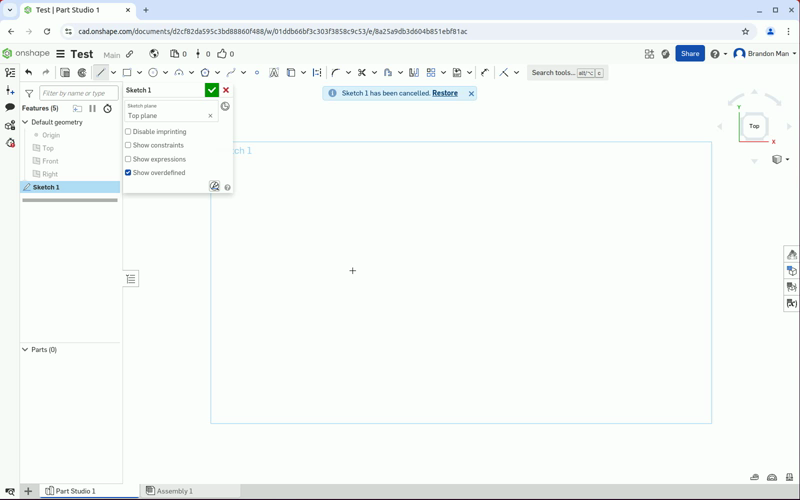
key_up(shift)
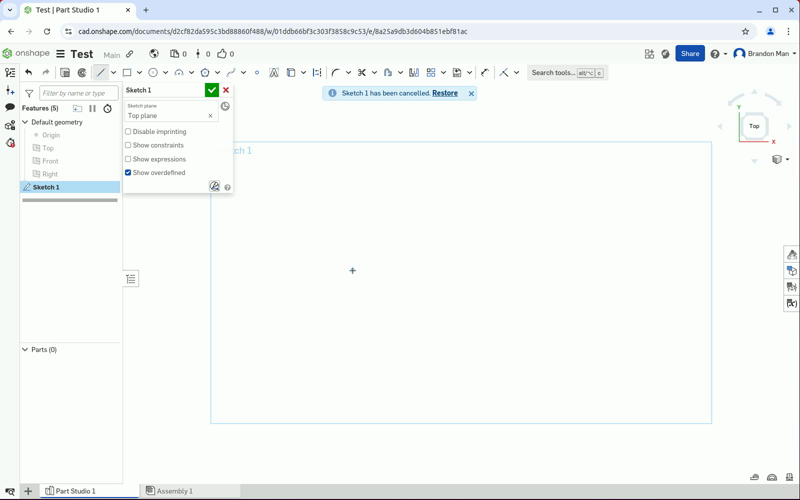
key_down(shift)
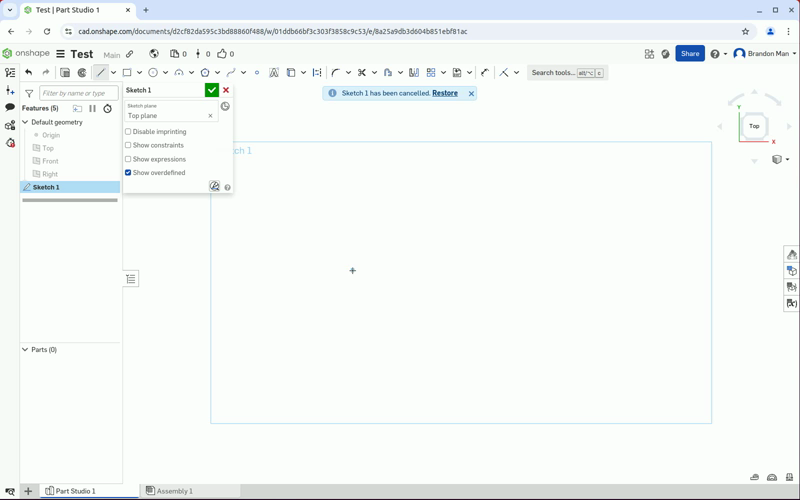
mouse_move(465, 270)
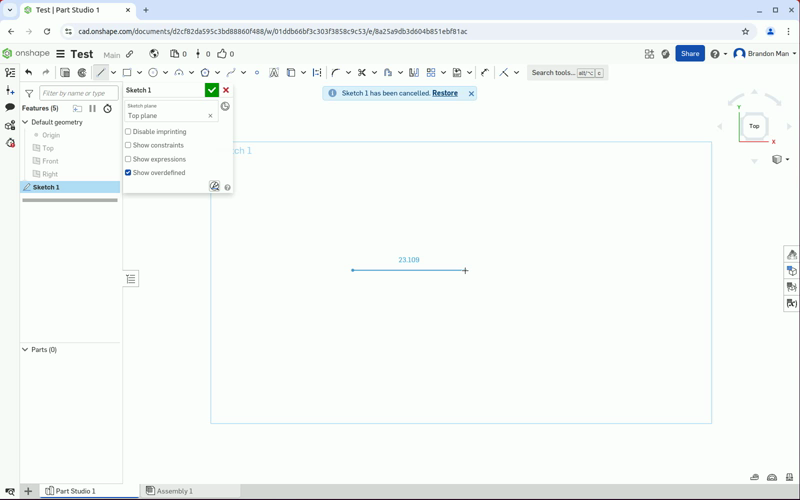
click(465, 270)
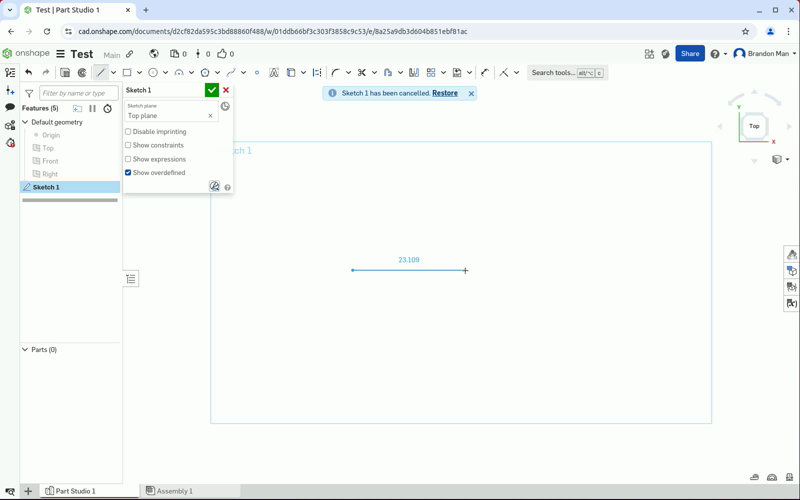
key_up(shift)
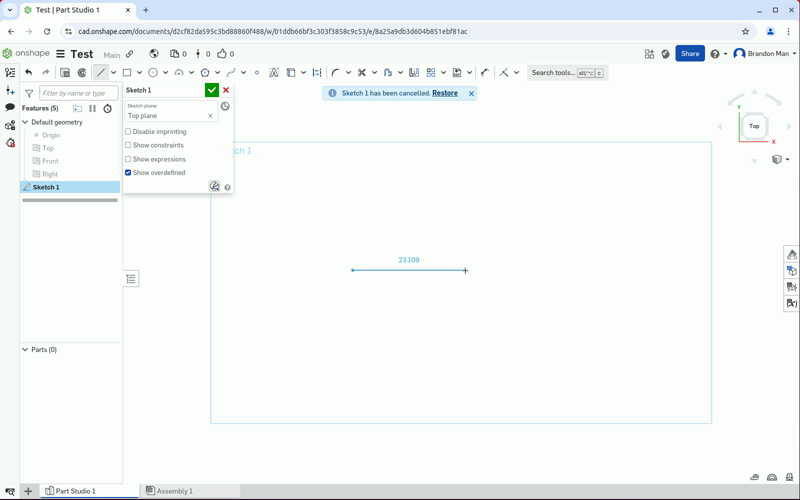
key_down(shift)
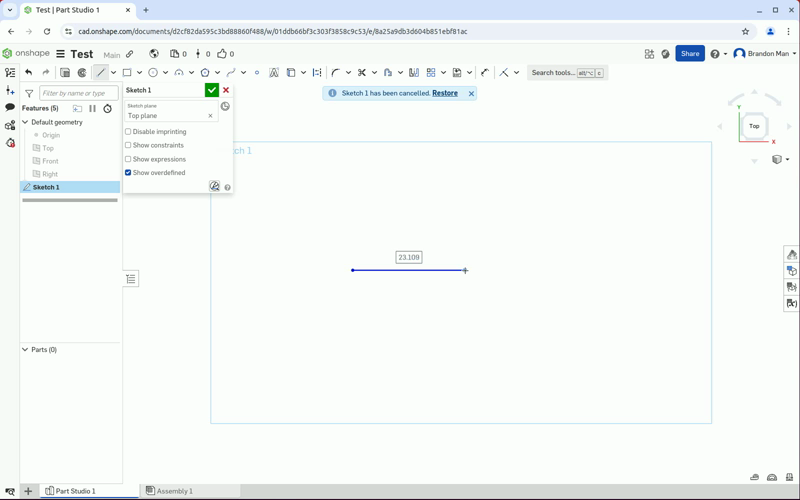
mouse_move(495, 270)
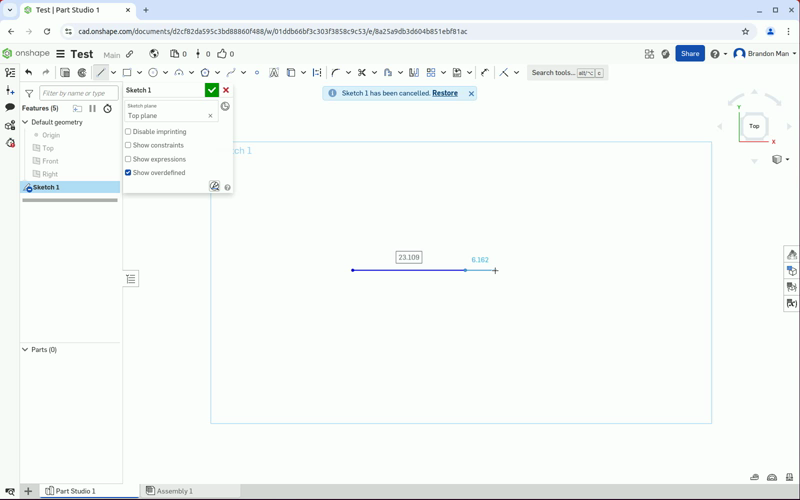
mouse_move(465, 241)
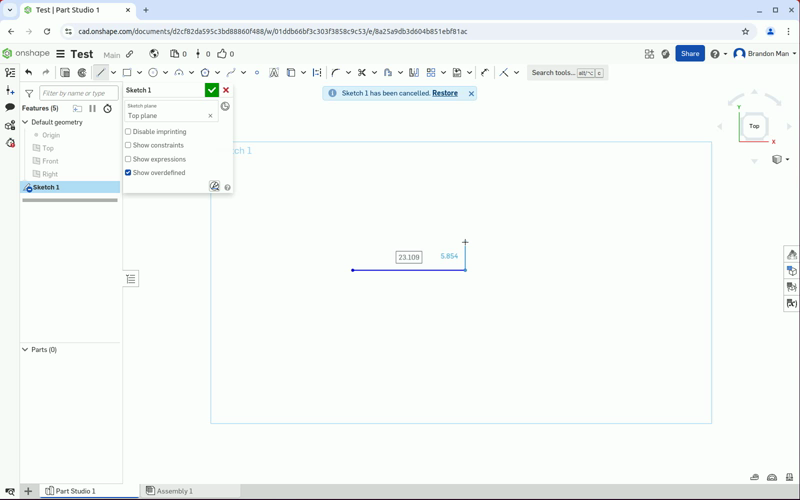
click(465, 241)
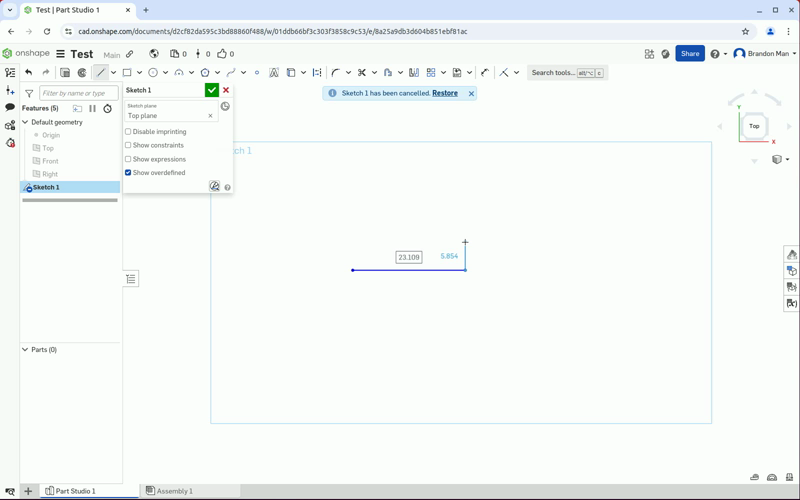
key_up(shift)
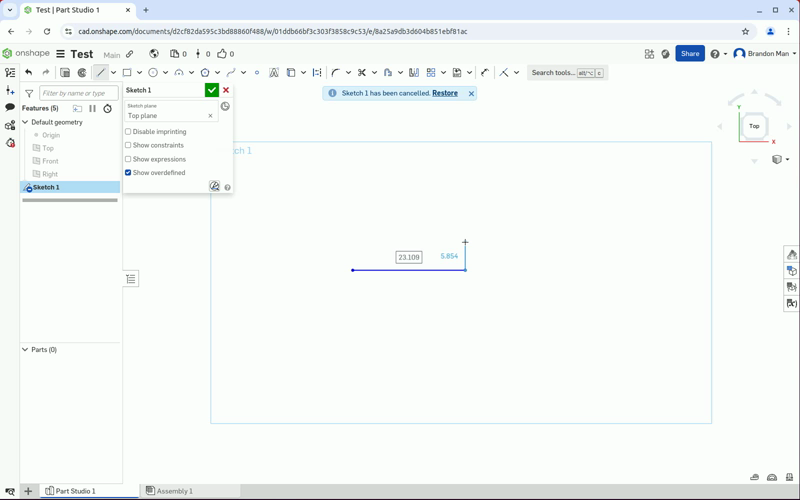
key_down(shift)
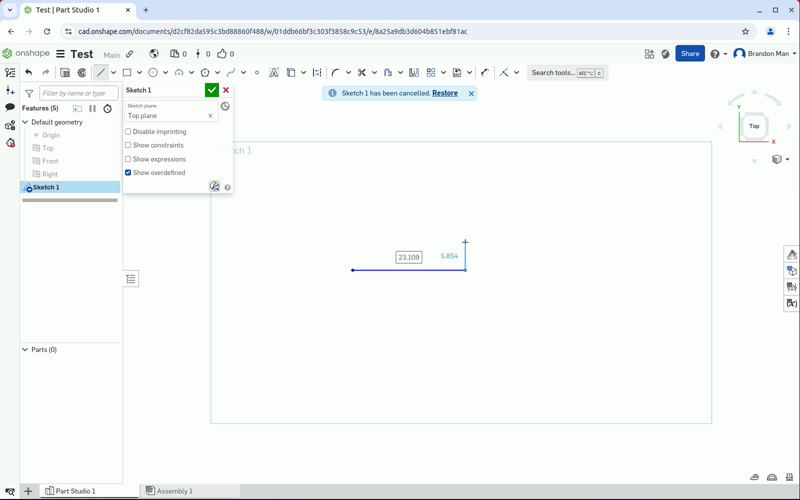
mouse_move(352, 241)
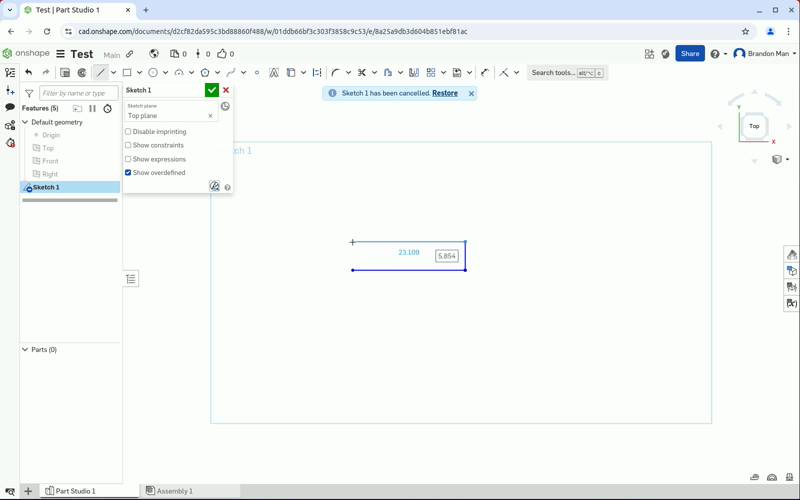
click(352, 241)
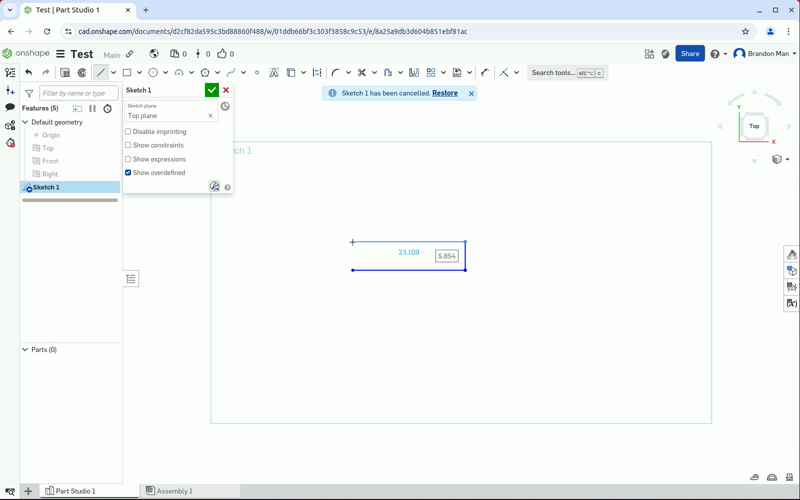
key_up(shift)
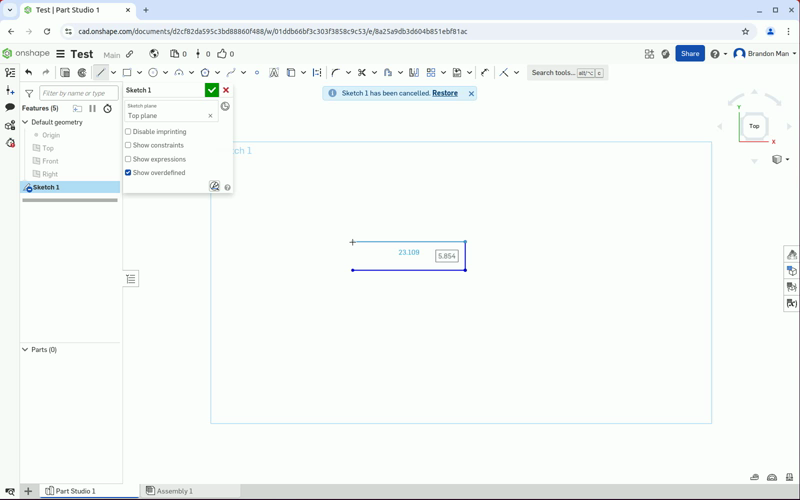
mouse_move(382, 241)
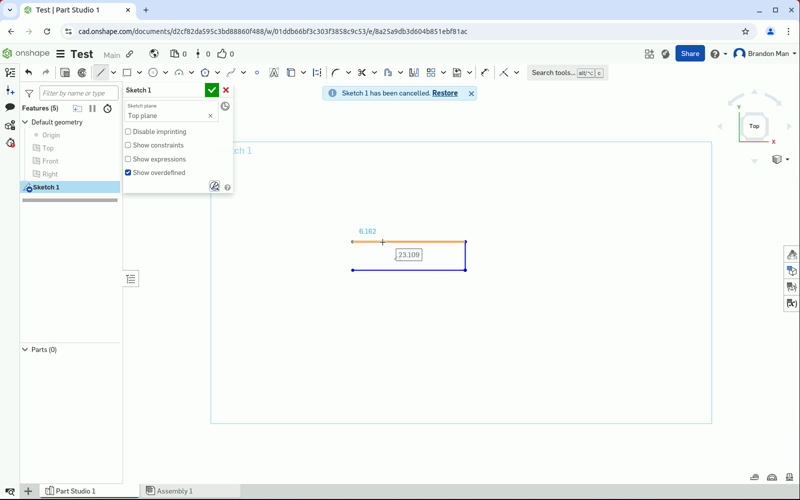
key_down(shift)
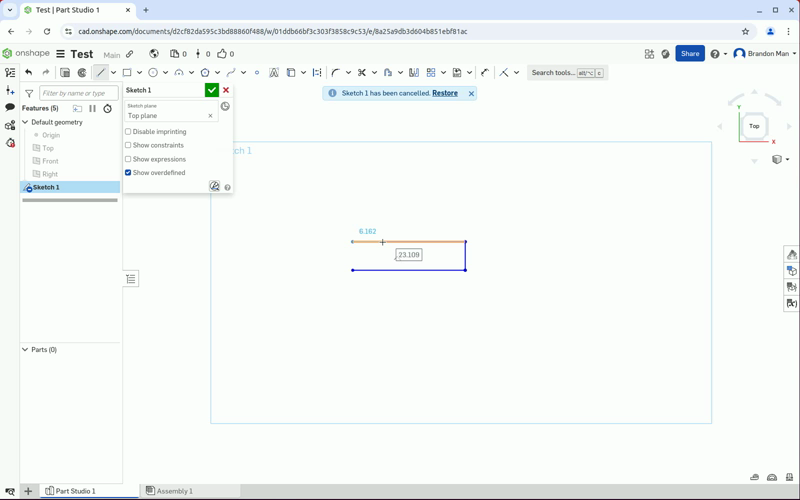
mouse_move(352, 270)
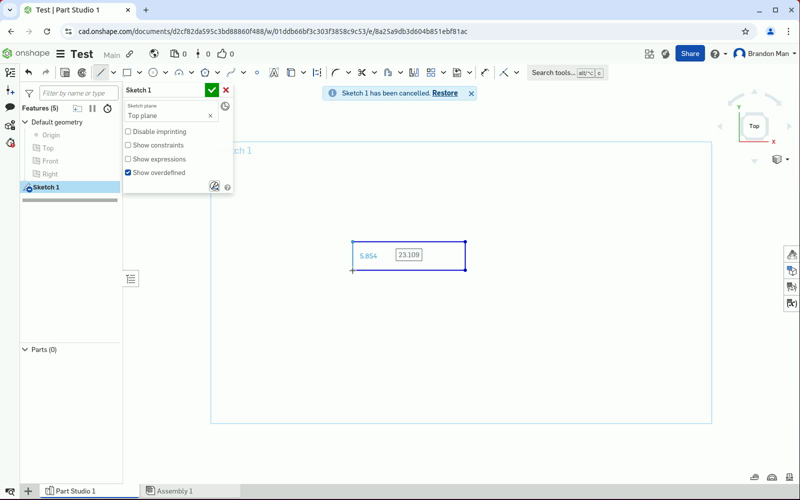
key_up(shift)
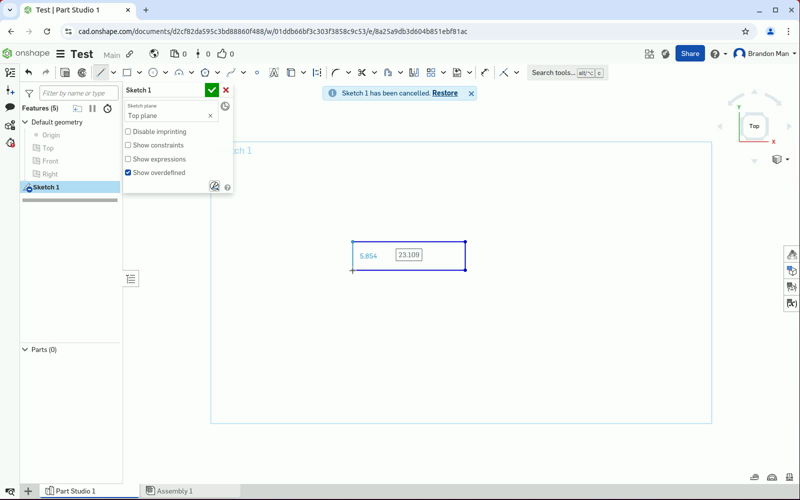
click(352, 270)
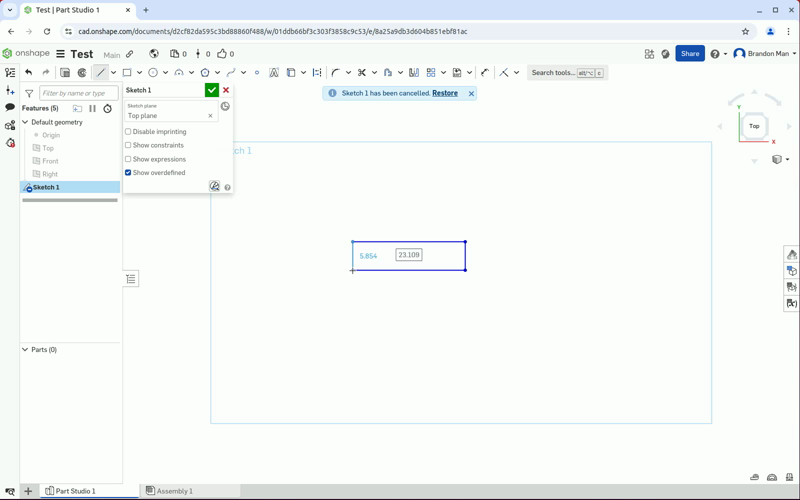
key(esc)
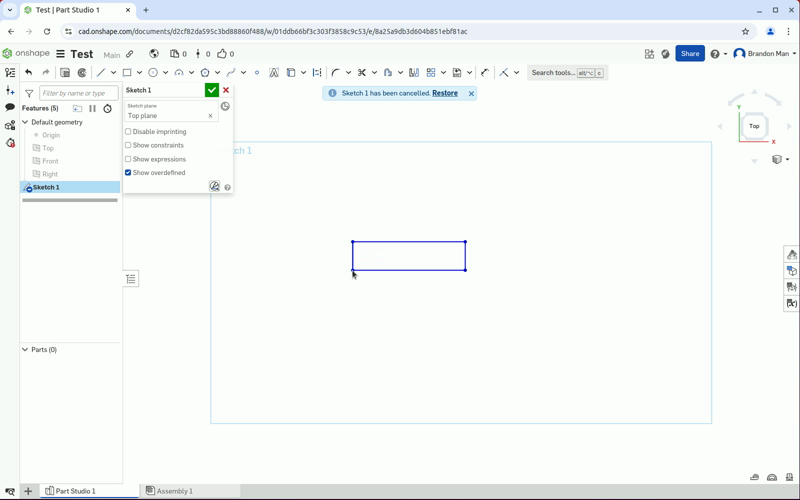
mouse_move(364, 260)
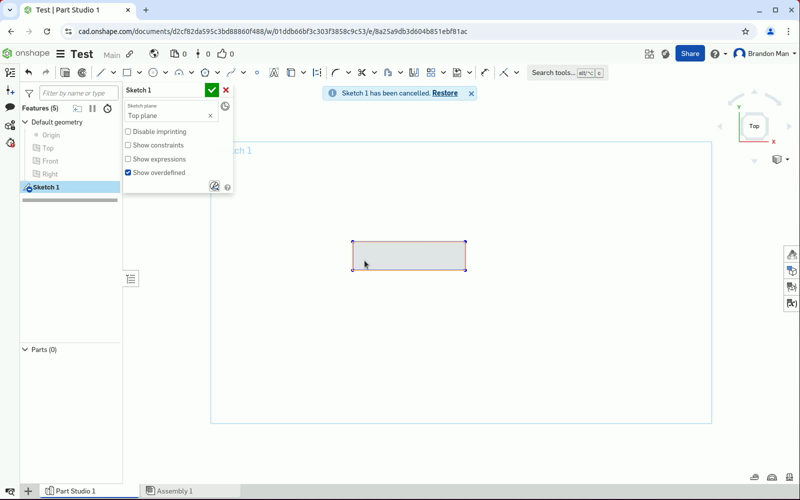
click(364, 260)
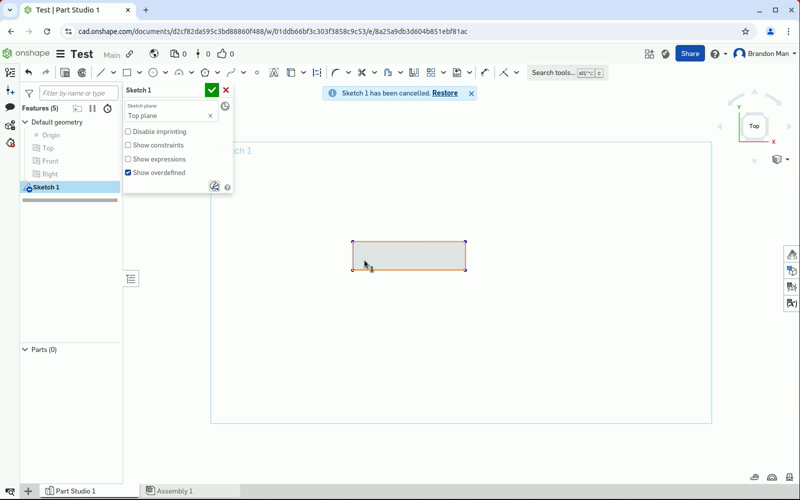
mouse_move(73, 352)
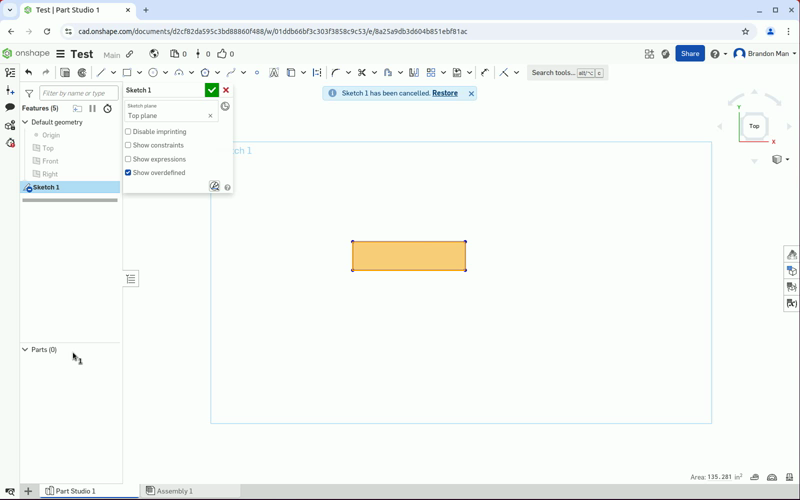
key(shift+y)
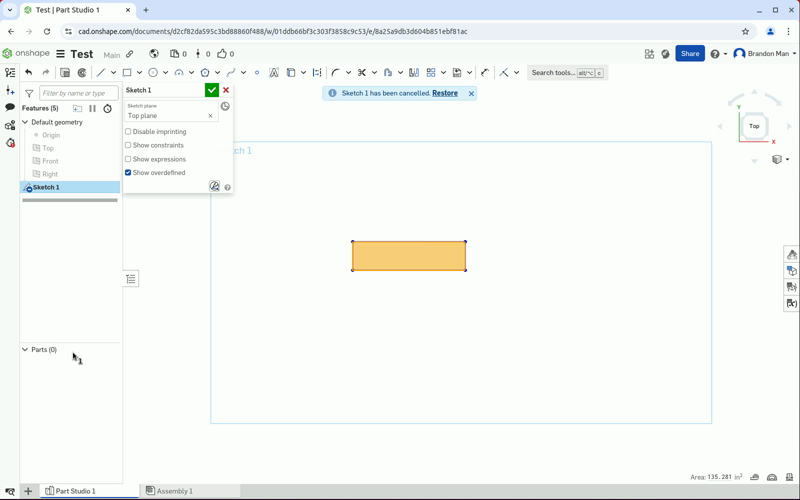
key(shift+e)
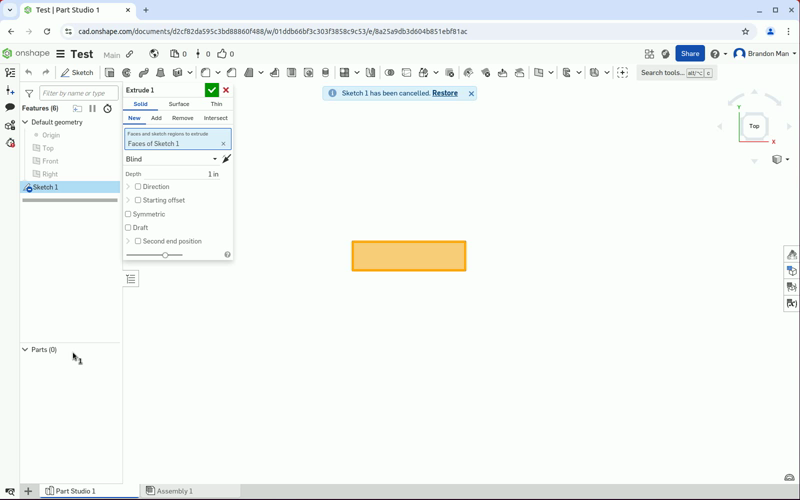
mouse_move(143, 106)
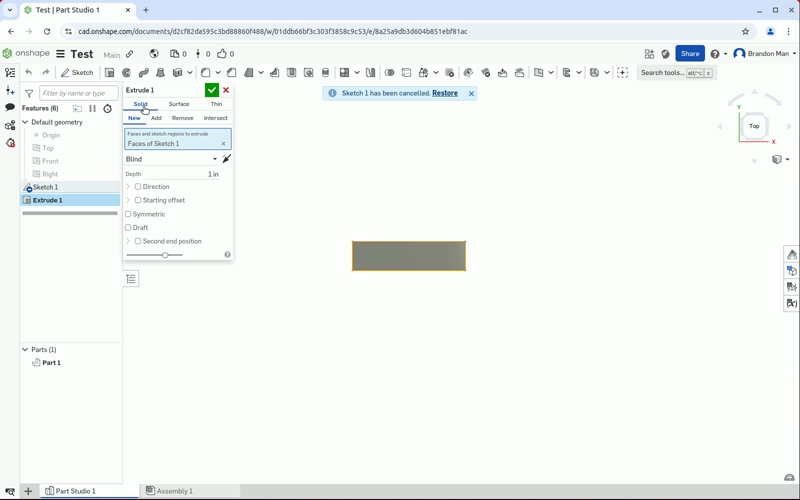
click(143, 106)
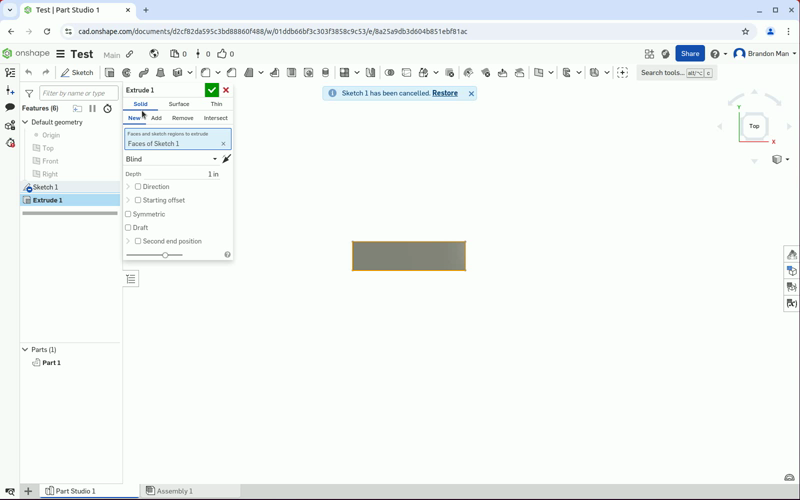
mouse_move(137, 120)
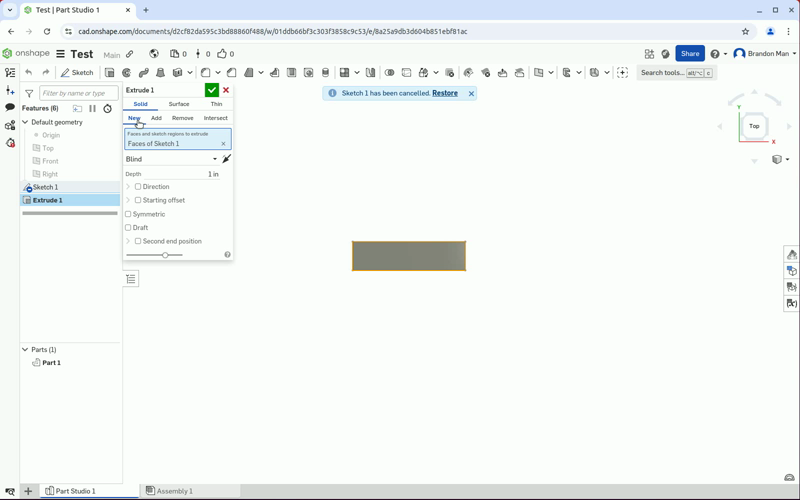
click(137, 120)
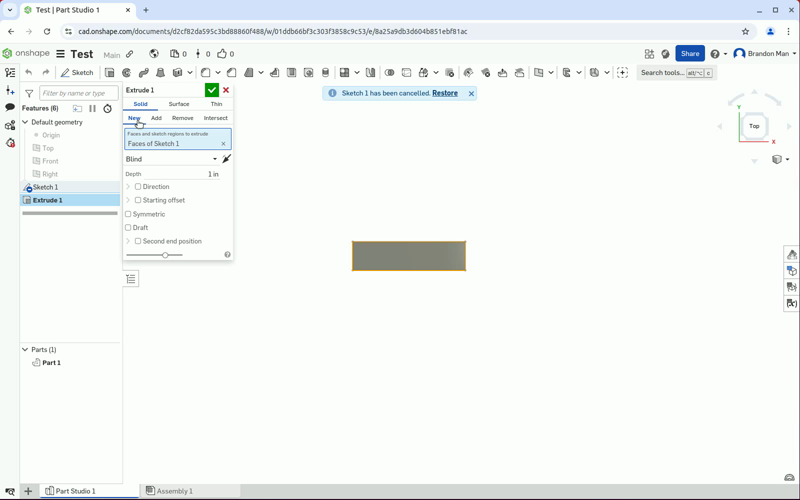
key(tab, 4)
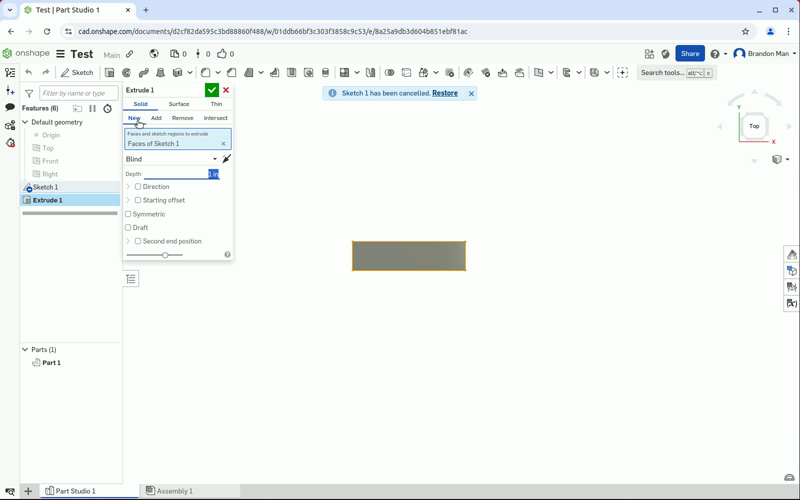
text(23.108)
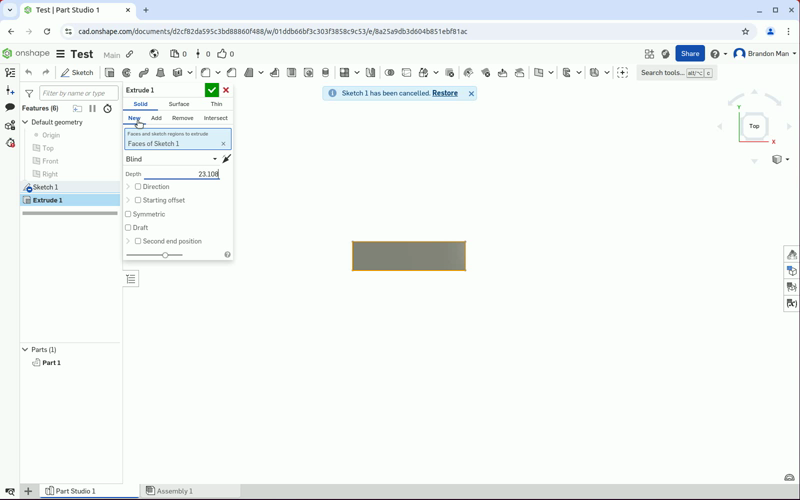
key(enter)
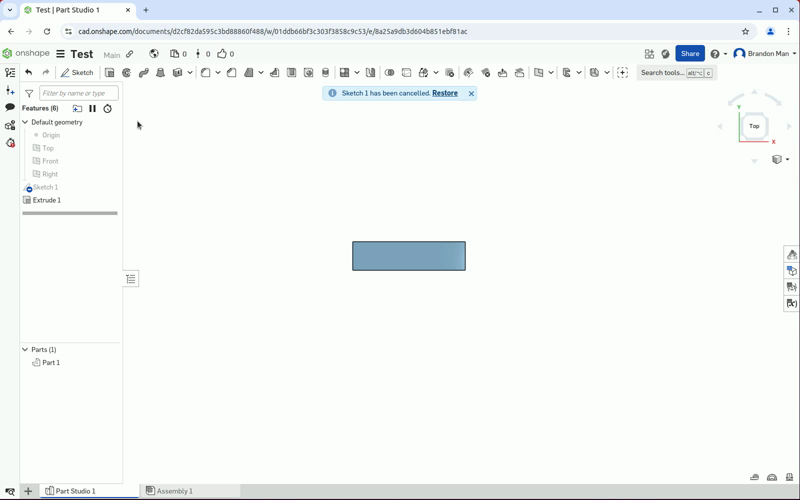
key(shift+h)
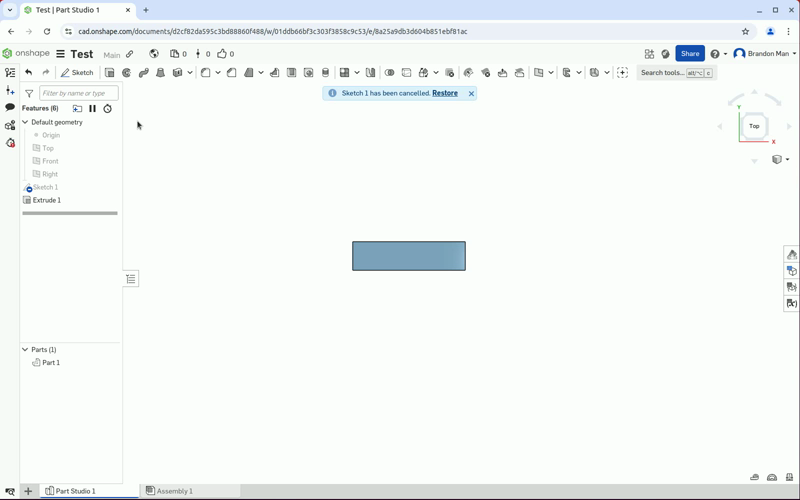
key(shift+h)
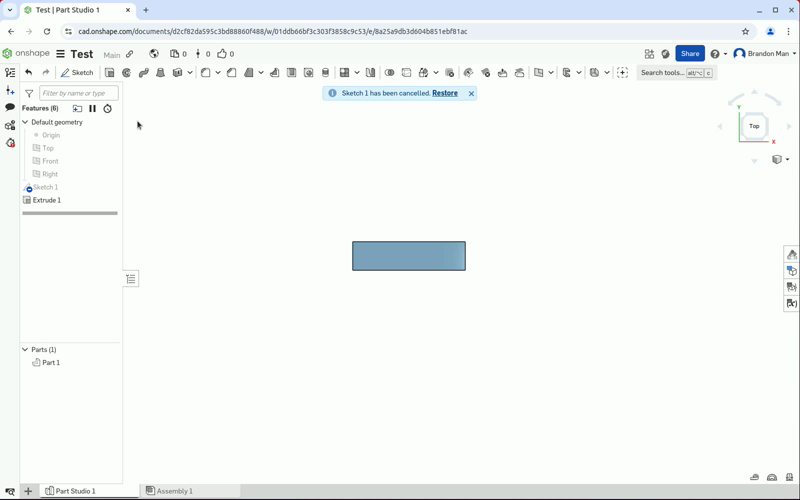
mouse_move(73, 189)
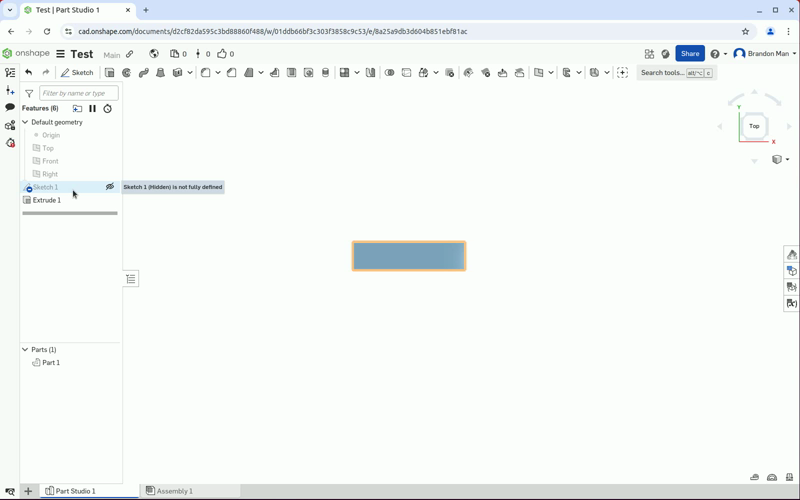
click(73, 189)
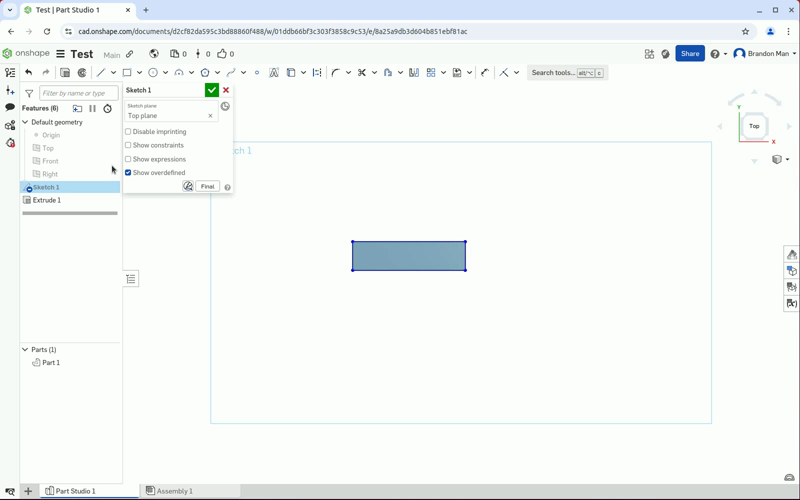
mouse_move(229, 92)
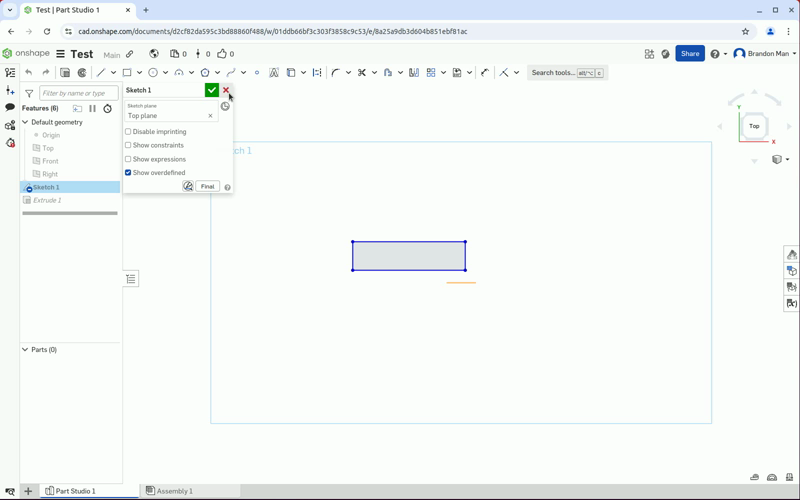
click(229, 92)
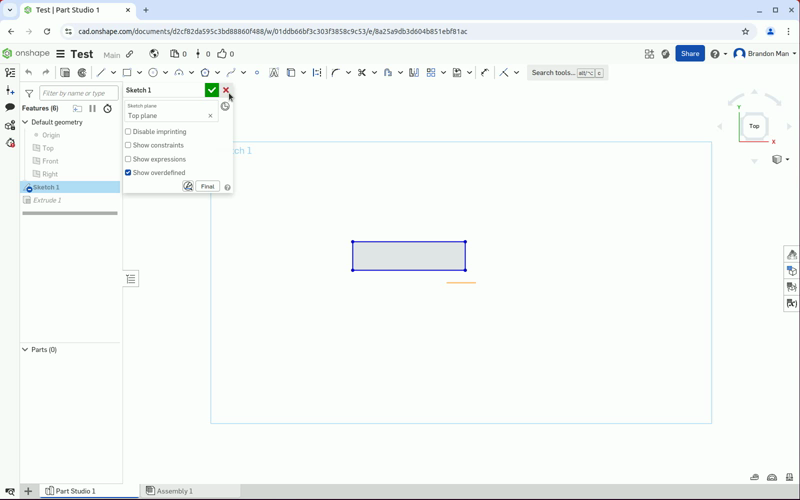
key(shift+s)
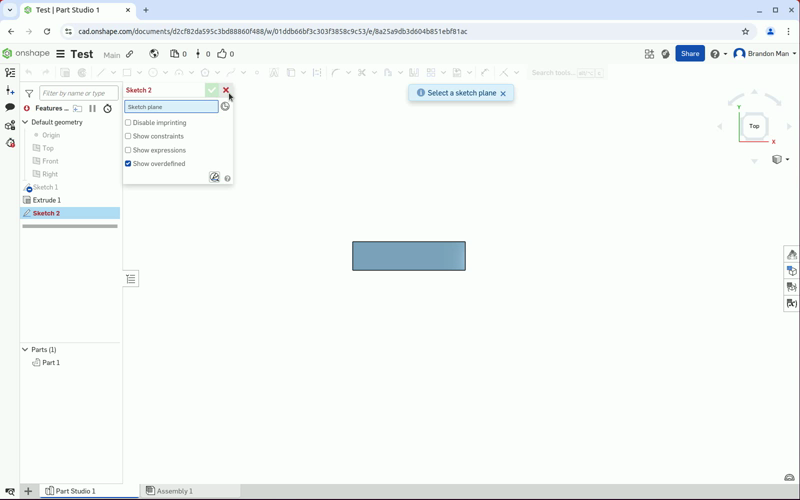
mouse_move(73, 150)
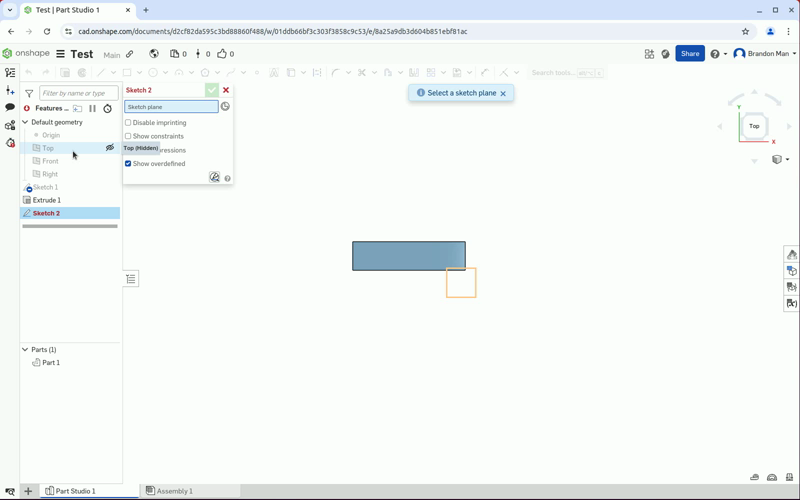
click(73, 150)
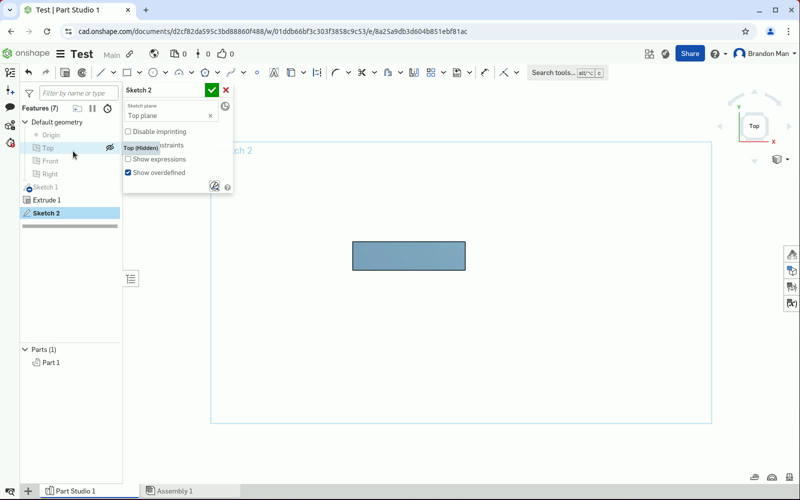
mouse_move(73, 352)
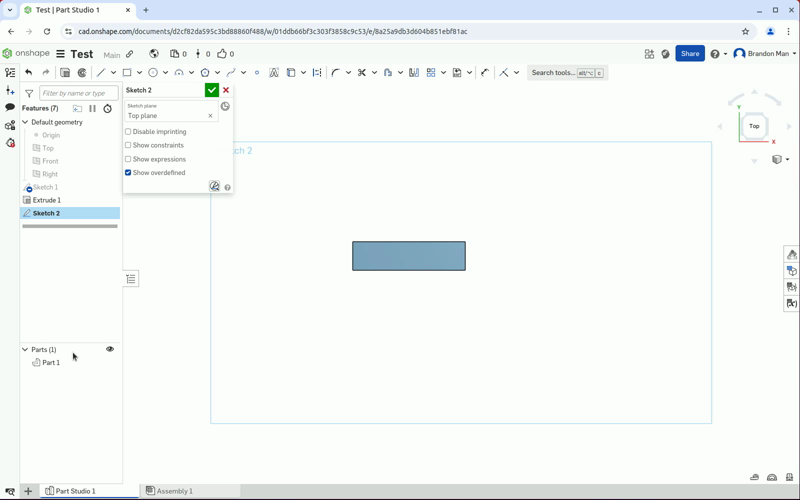
key(y)
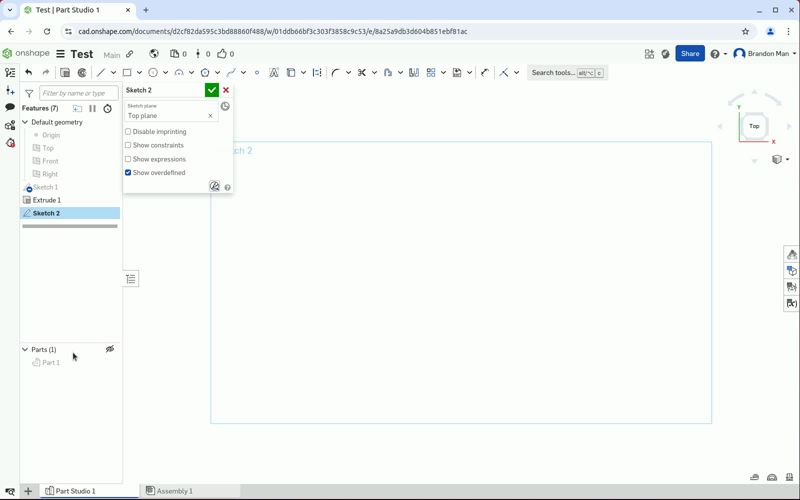
key(l)
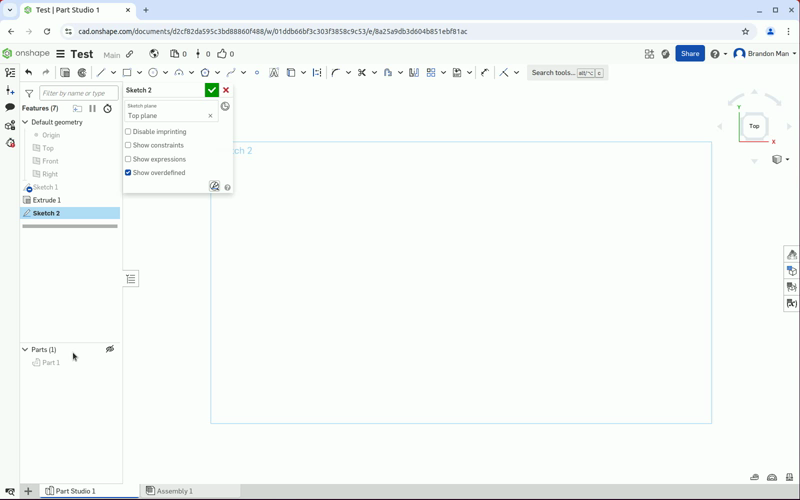
key_down(shift)
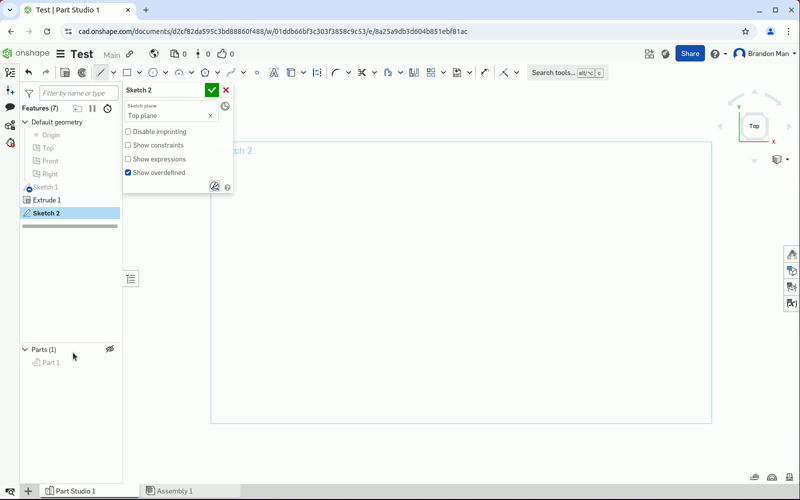
mouse_move(352, 270)
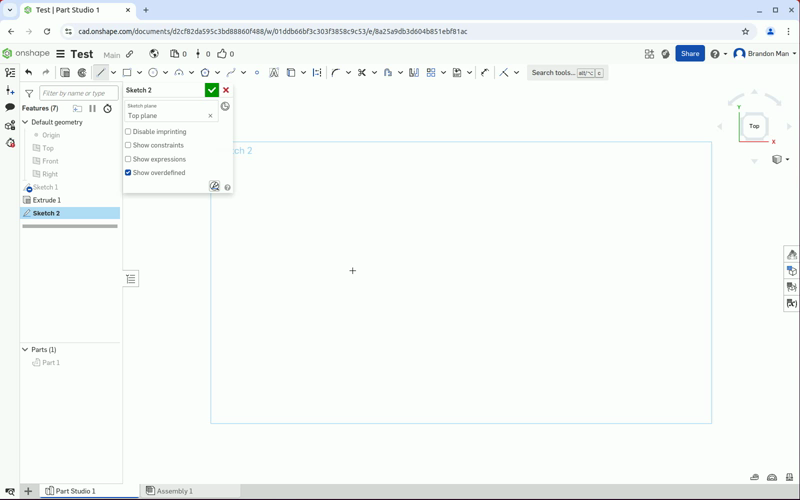
click(352, 270)
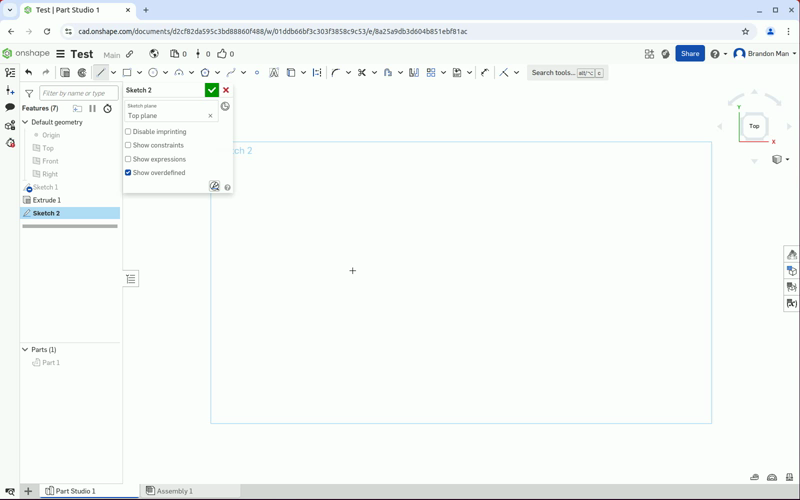
key_up(shift)
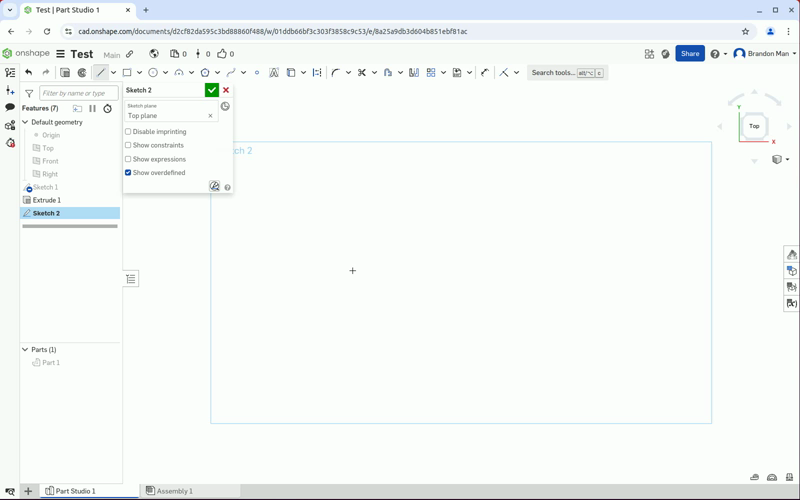
key_down(shift)
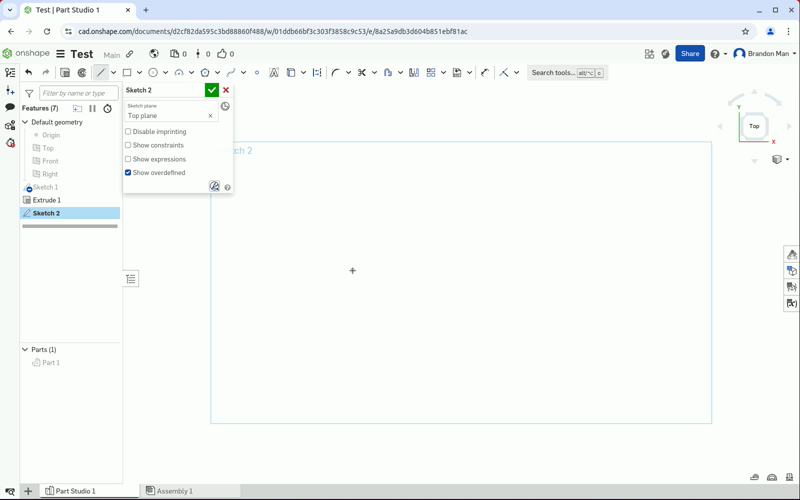
mouse_move(465, 270)
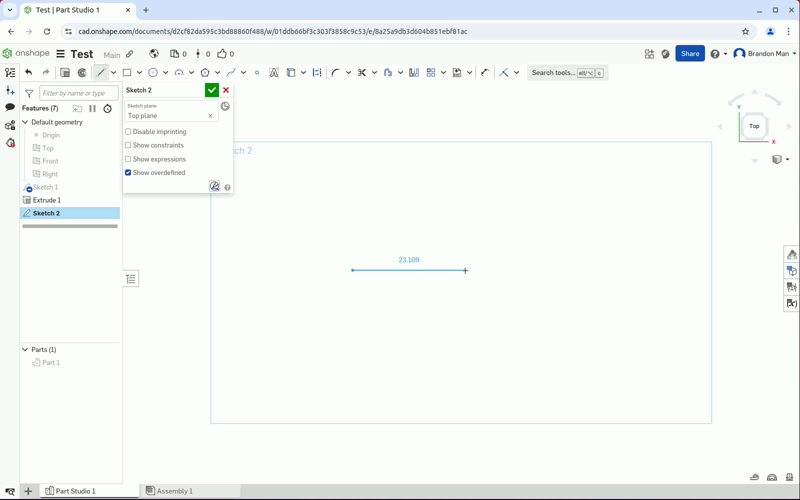
click(465, 270)
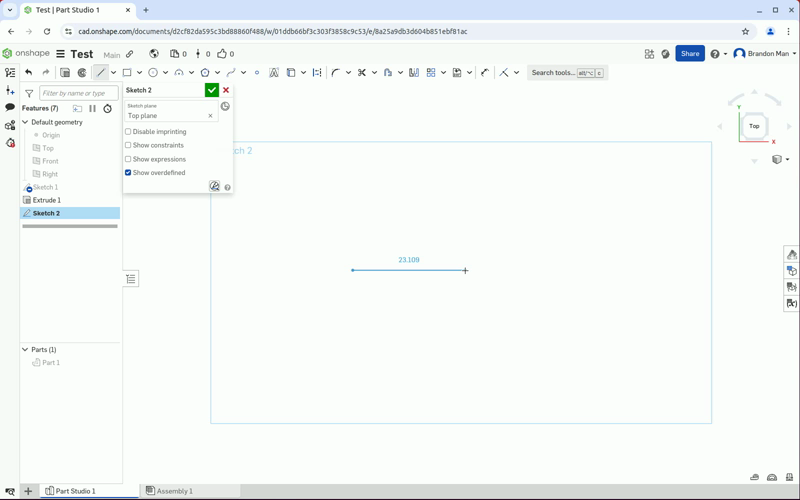
key_up(shift)
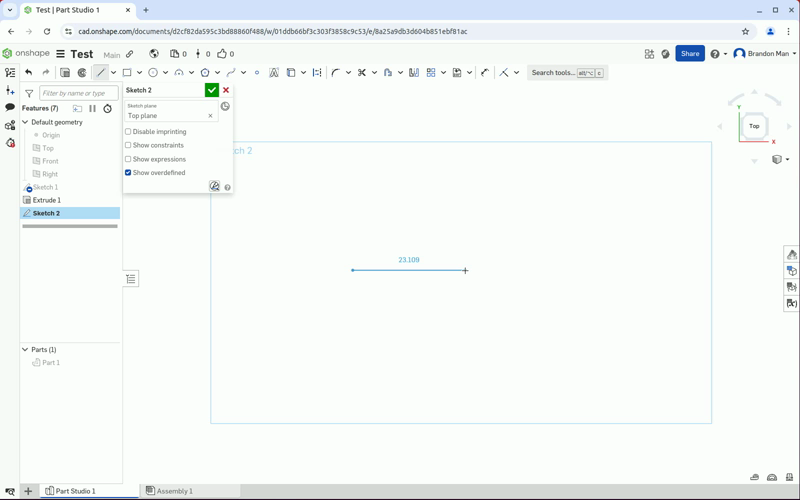
key_down(shift)
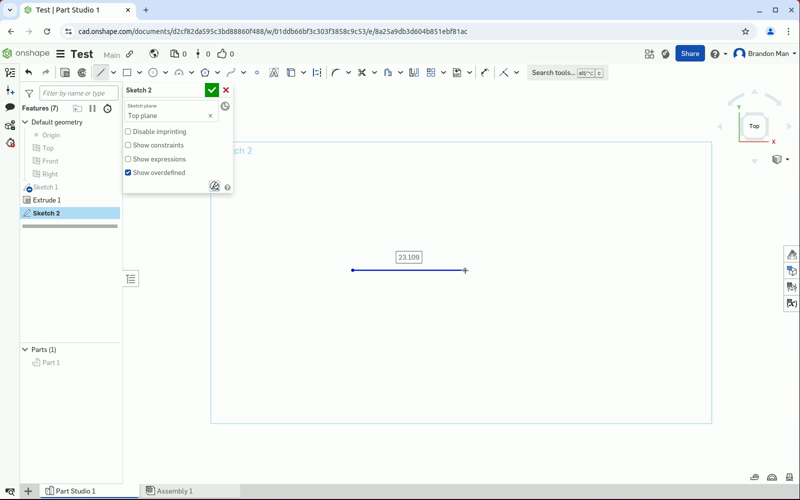
mouse_move(495, 270)
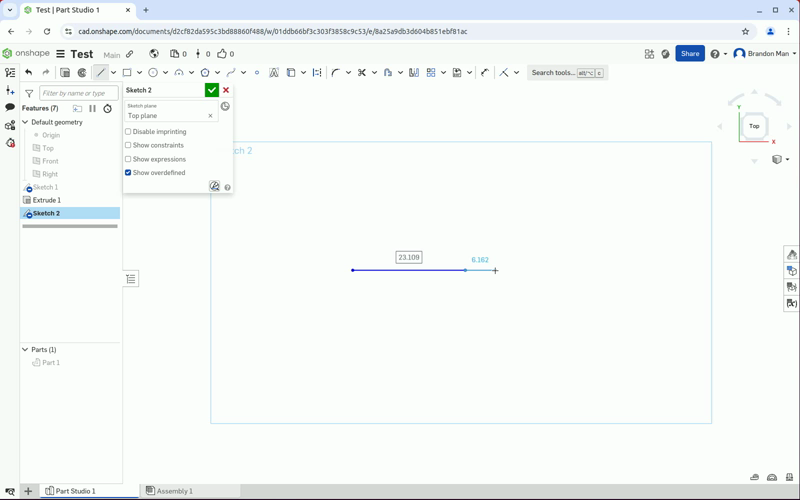
mouse_move(465, 241)
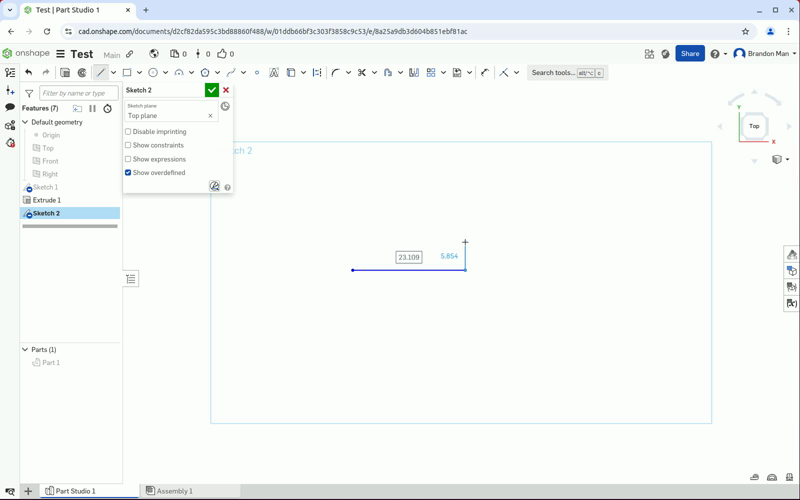
click(465, 241)
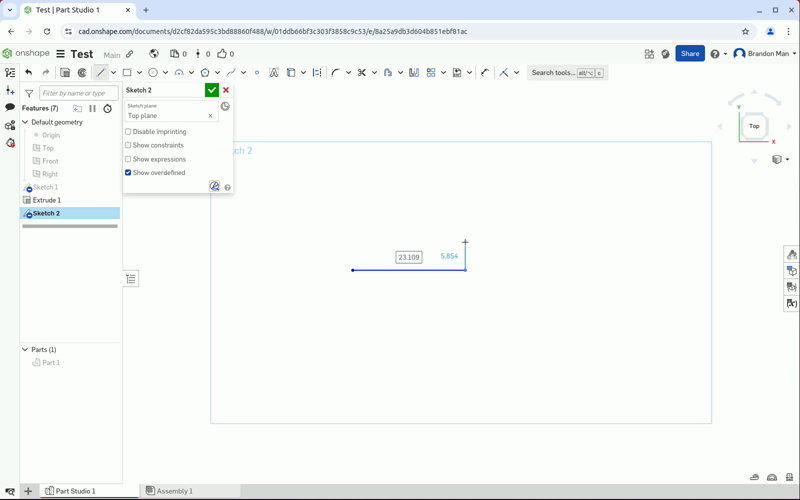
key_up(shift)
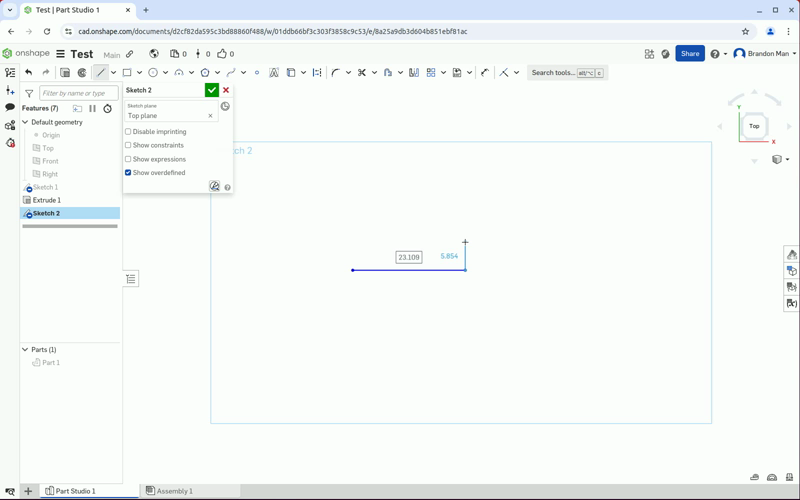
key_down(shift)
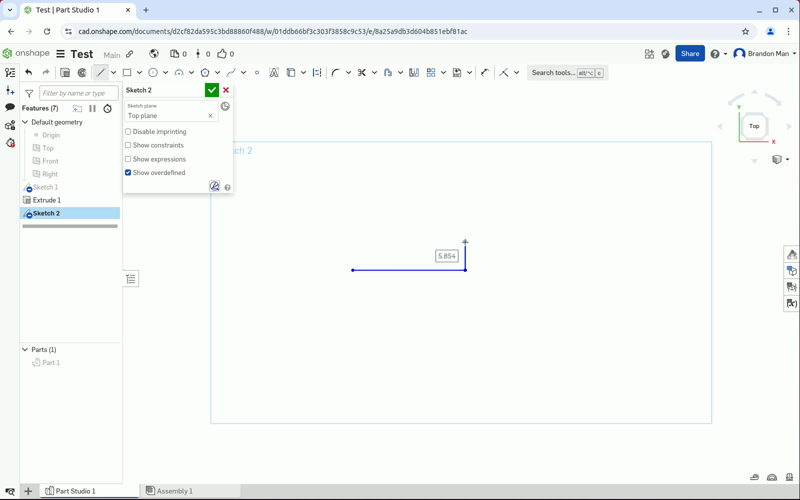
mouse_move(352, 241)
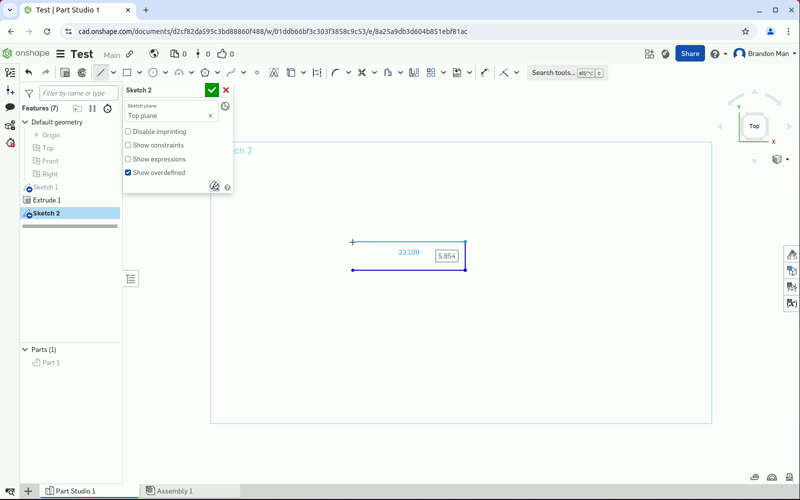
click(352, 241)
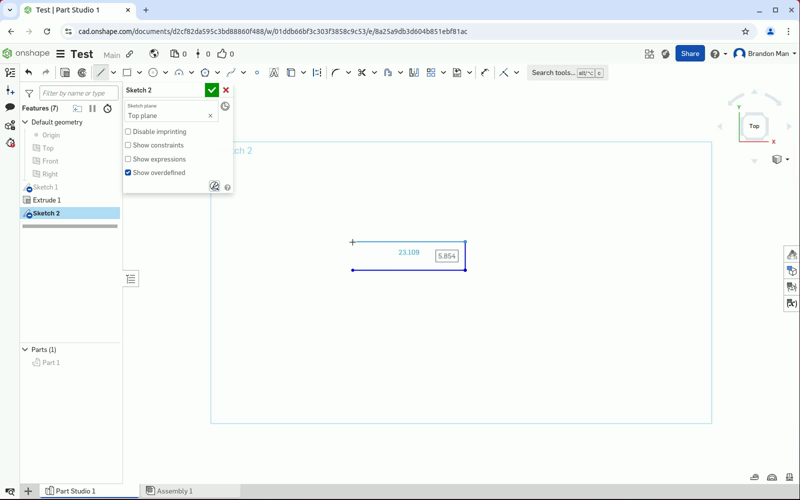
key_up(shift)
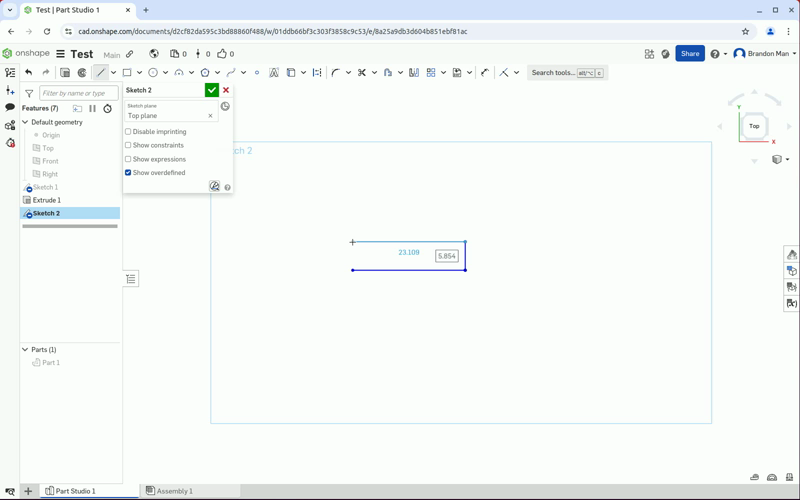
mouse_move(382, 241)
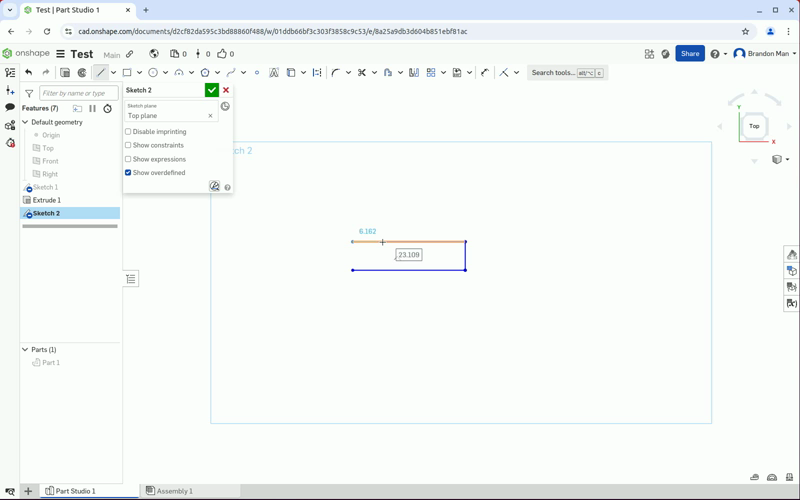
key_down(shift)
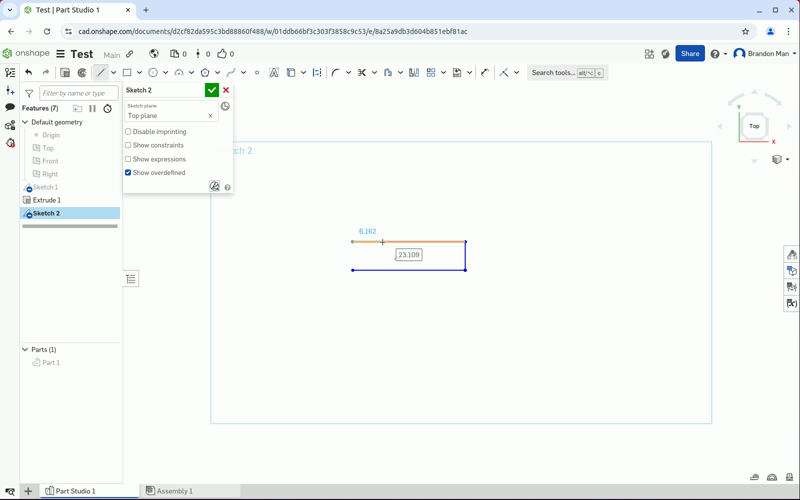
mouse_move(352, 270)
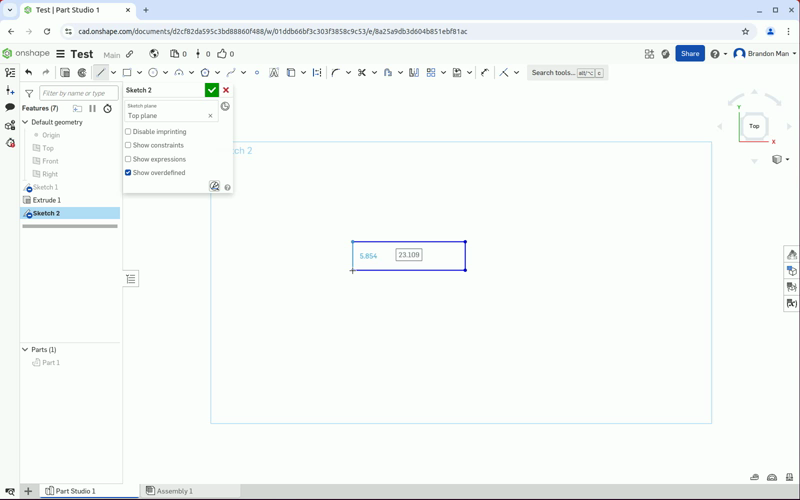
key_up(shift)
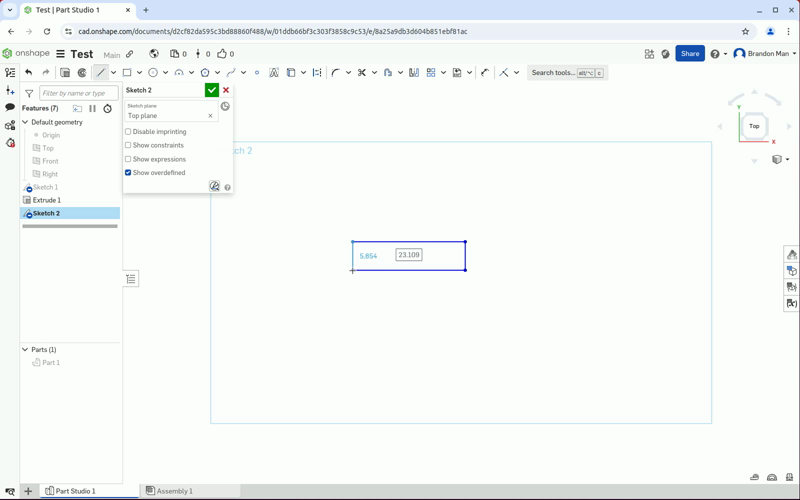
click(352, 270)
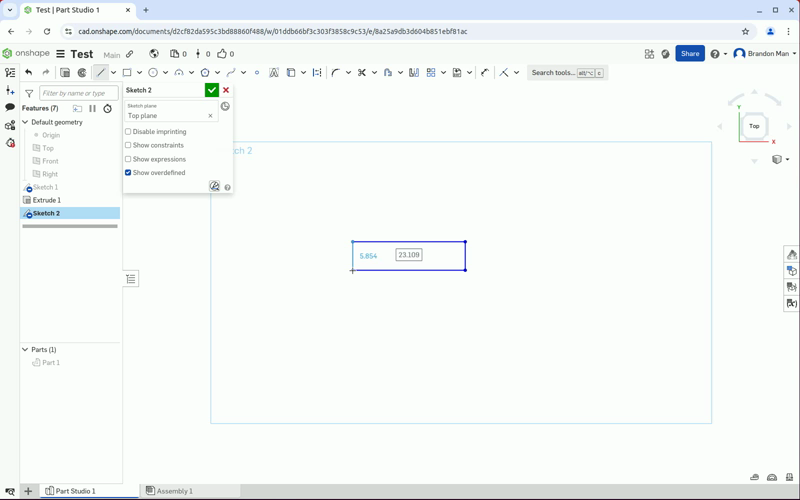
key(esc)
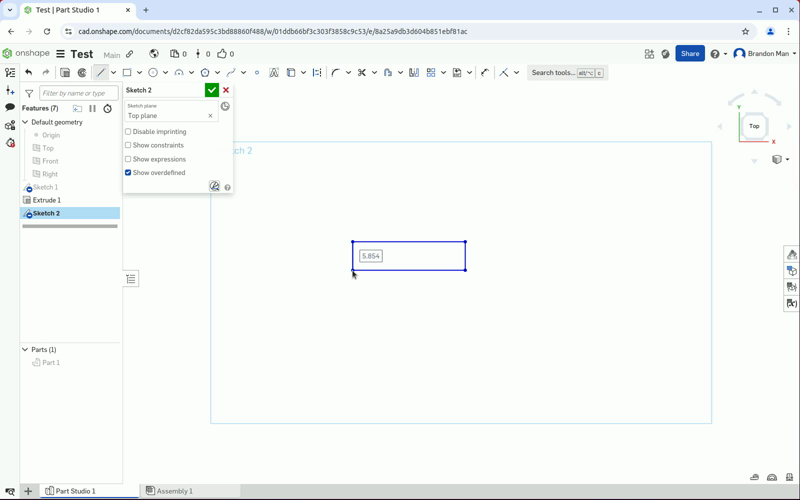
mouse_move(430, 246)
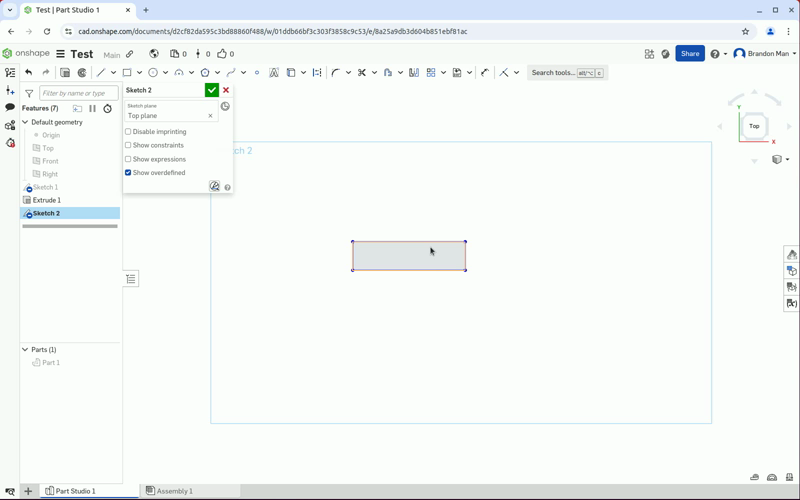
click(430, 246)
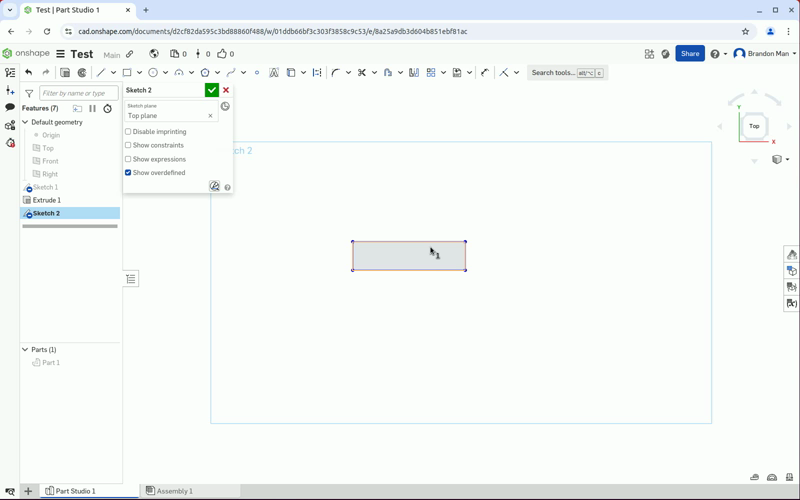
mouse_move(73, 352)
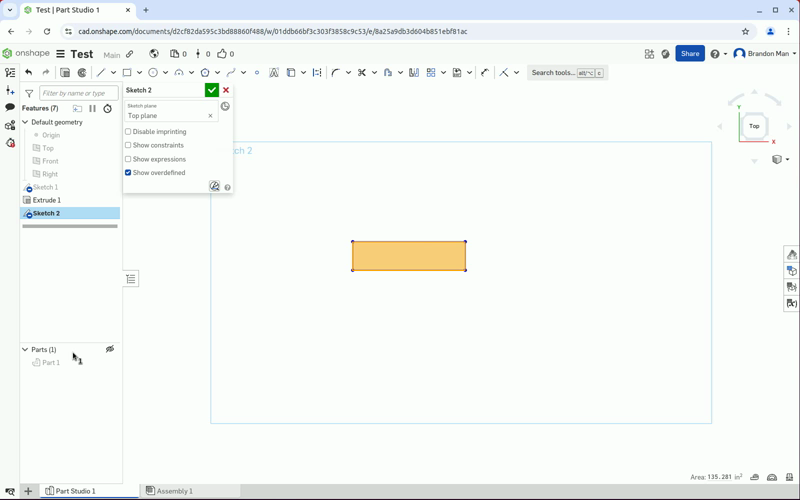
key(shift+y)
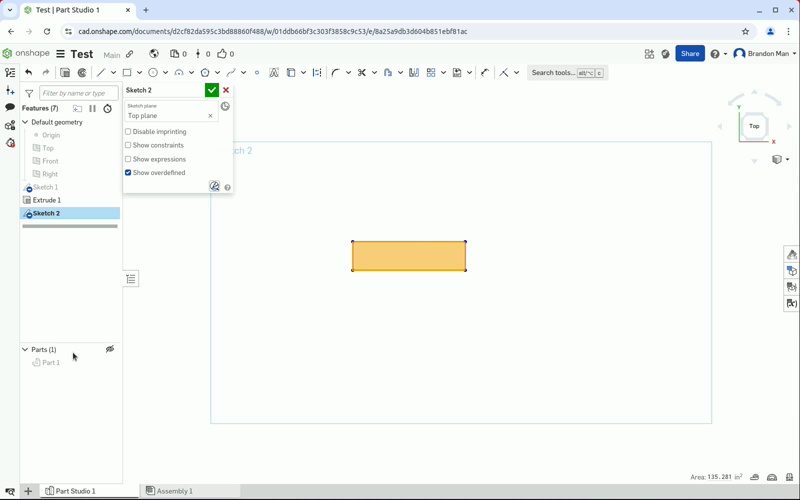
key(shift+e)
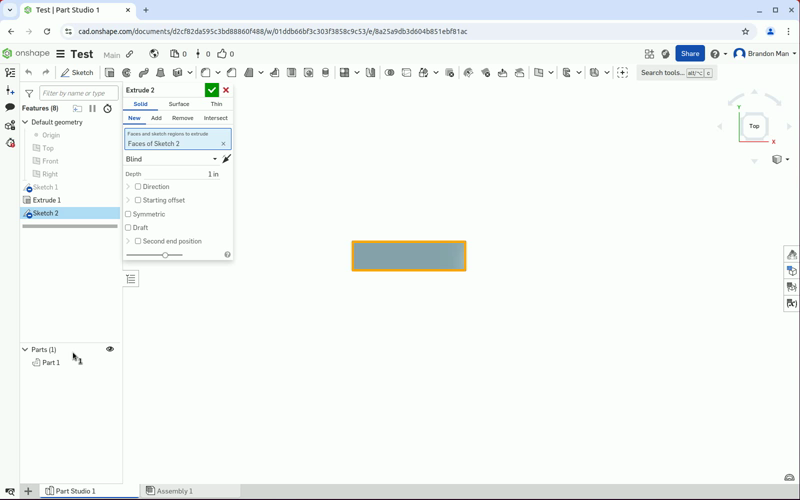
mouse_move(143, 106)
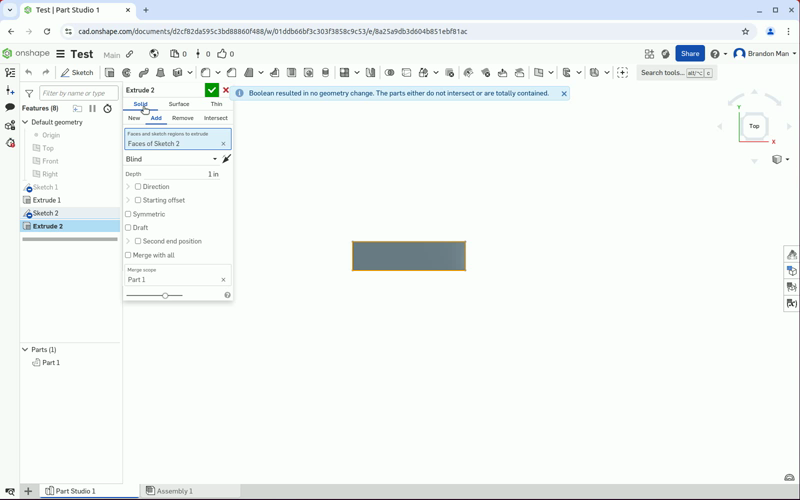
click(143, 106)
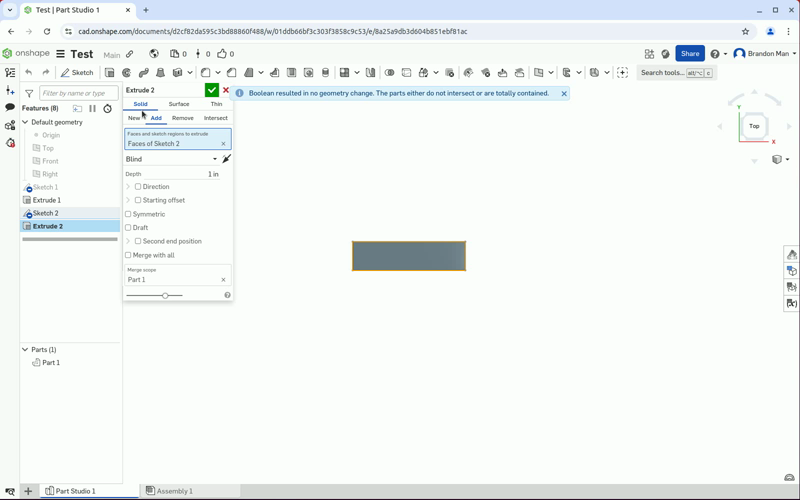
mouse_move(137, 120)
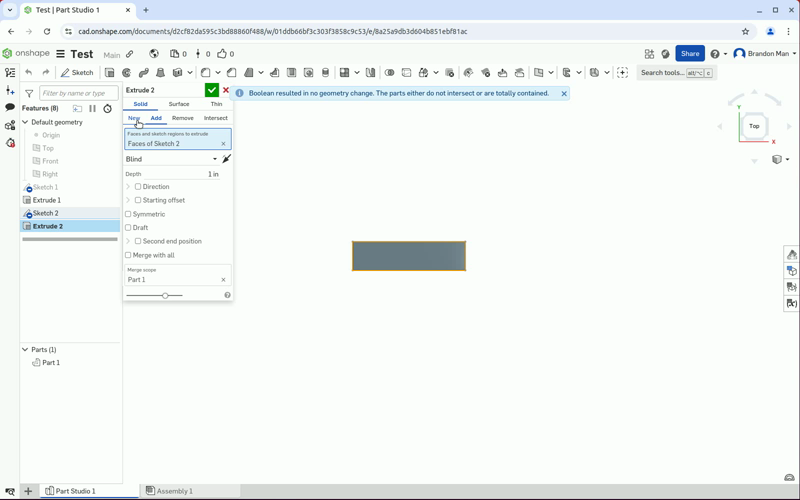
click(137, 120)
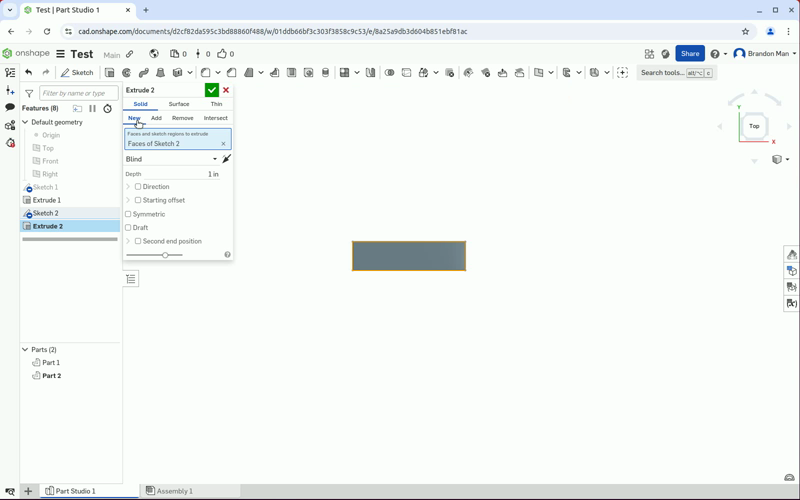
key(tab, 4)
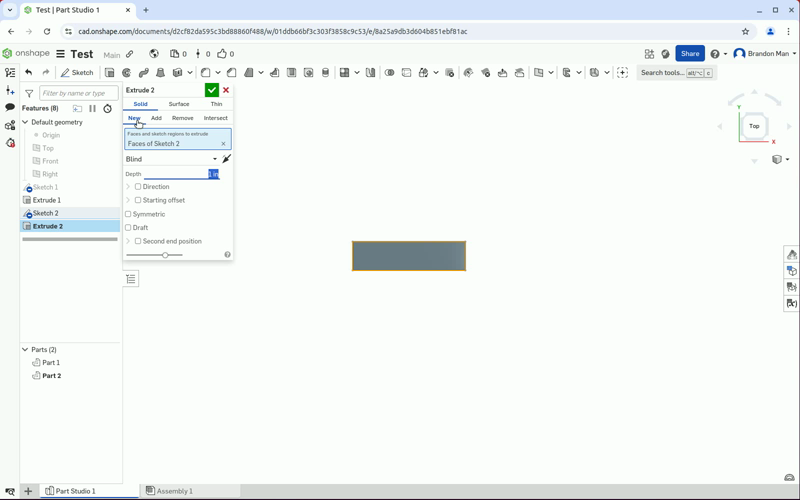
text(5.777)
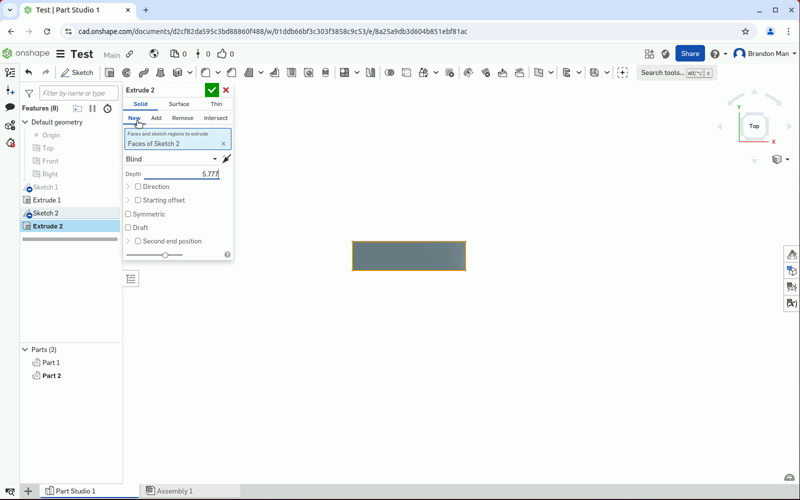
key(enter)
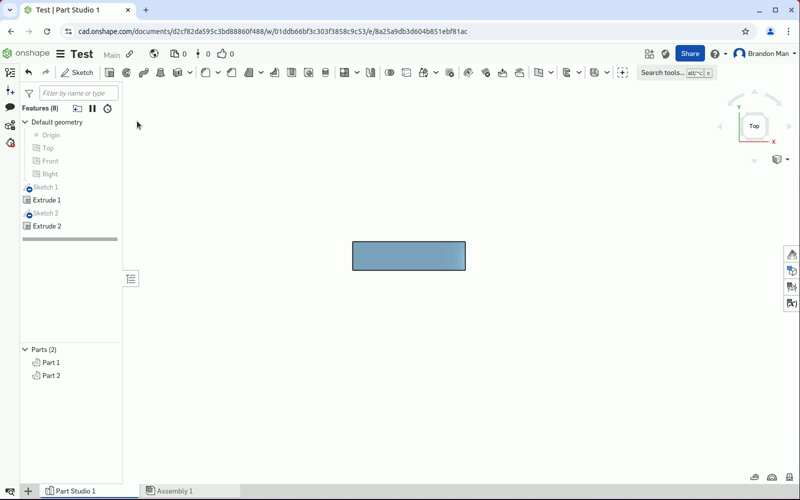
key(shift+h)
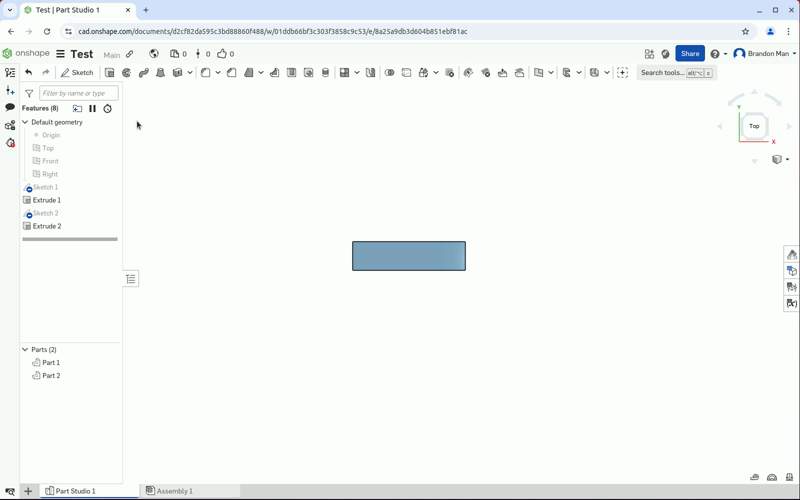
key(shift+h)
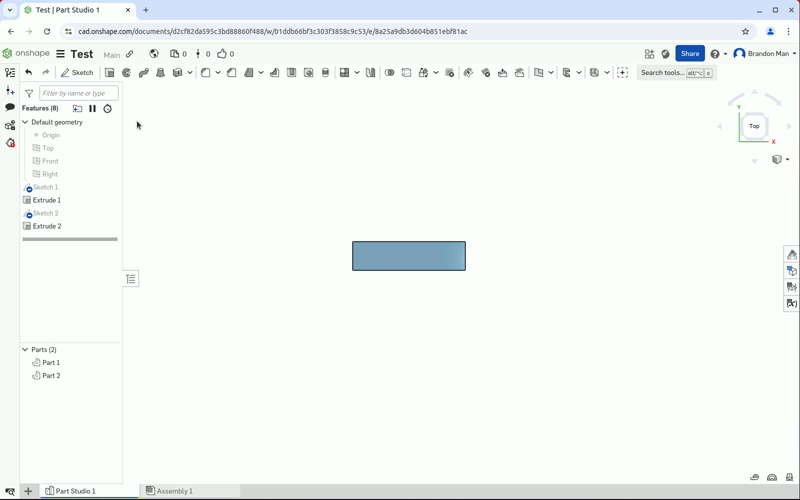
mouse_move(73, 189)
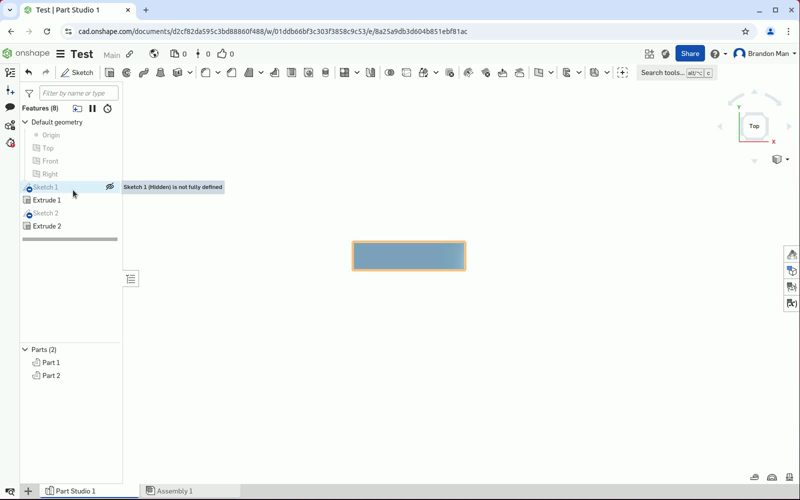
click(73, 189)
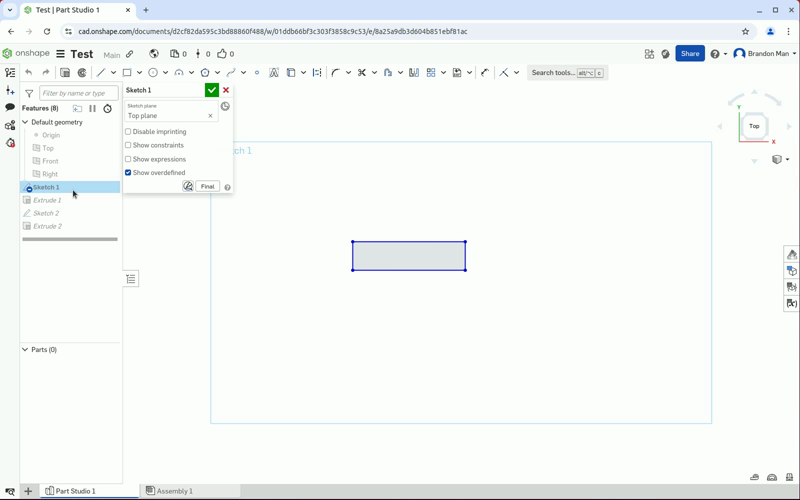
mouse_move(229, 92)
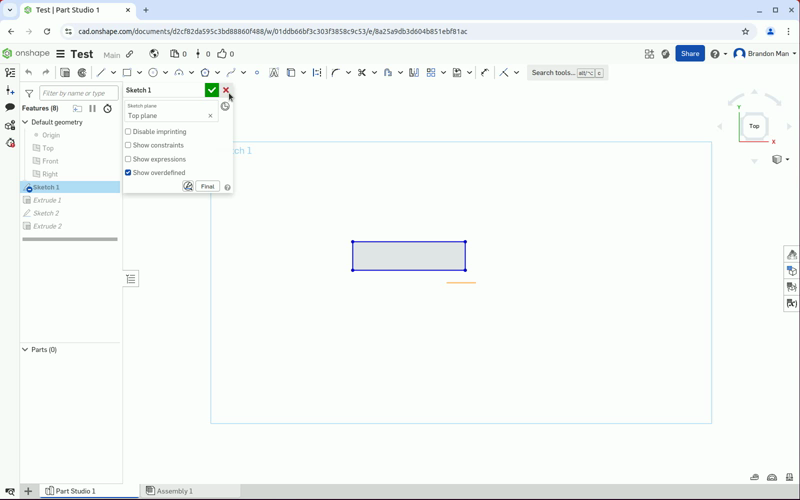
click(229, 92)
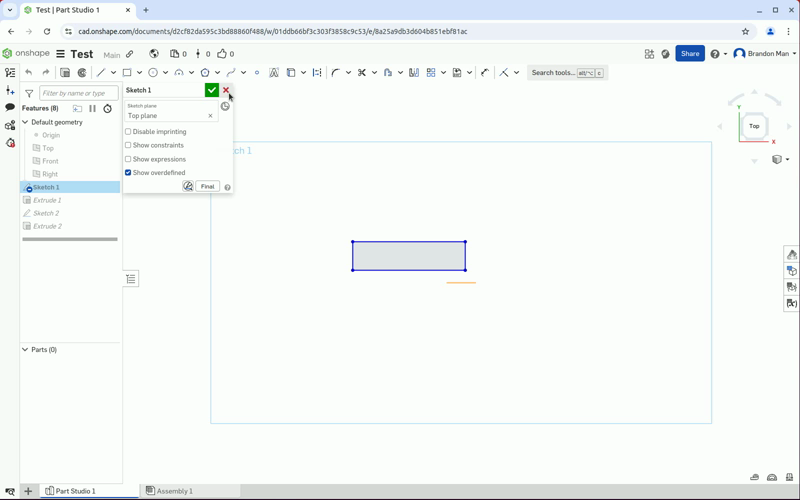
key(shift+s)
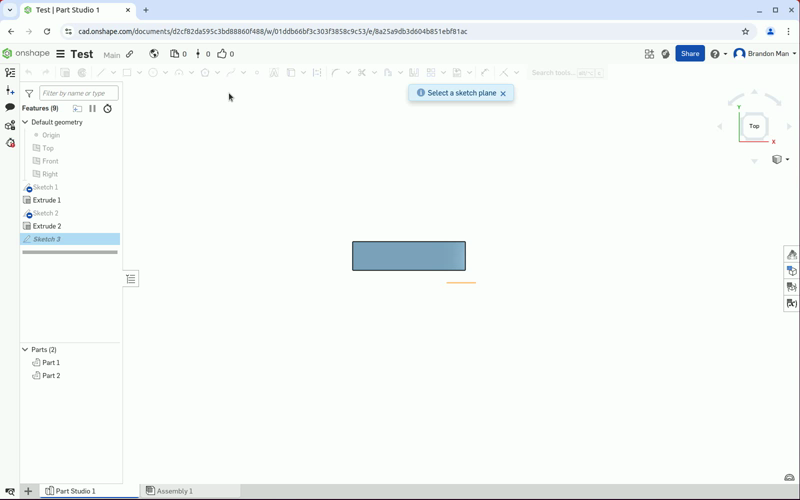
mouse_move(73, 150)
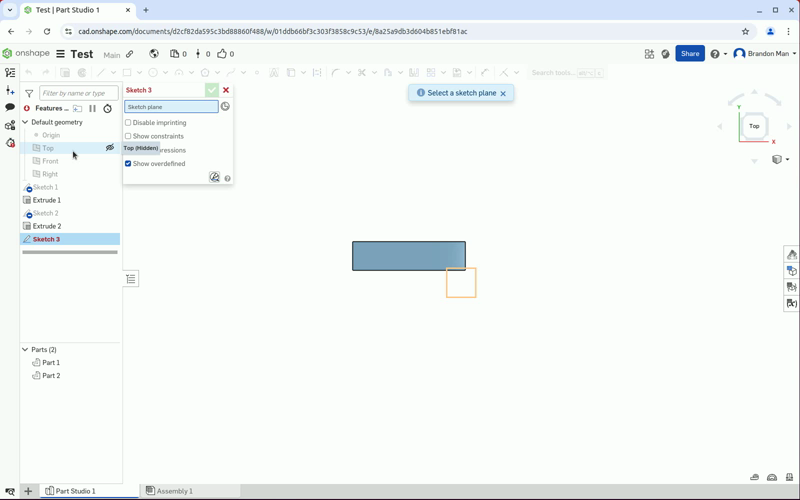
click(73, 150)
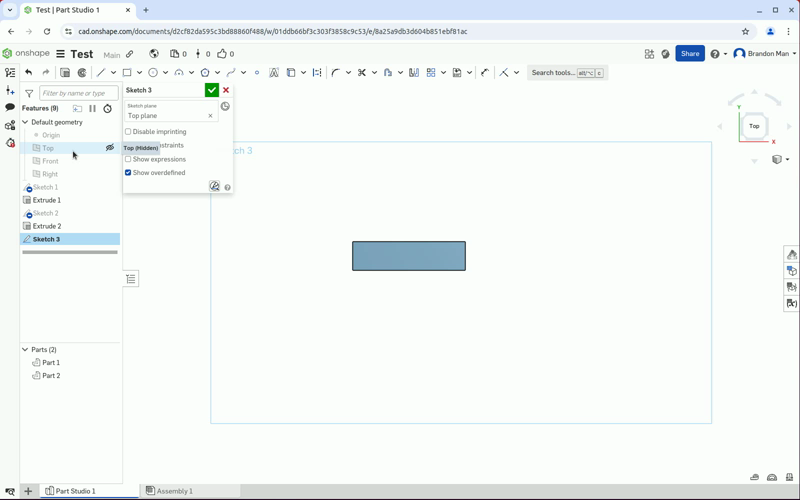
mouse_move(73, 352)
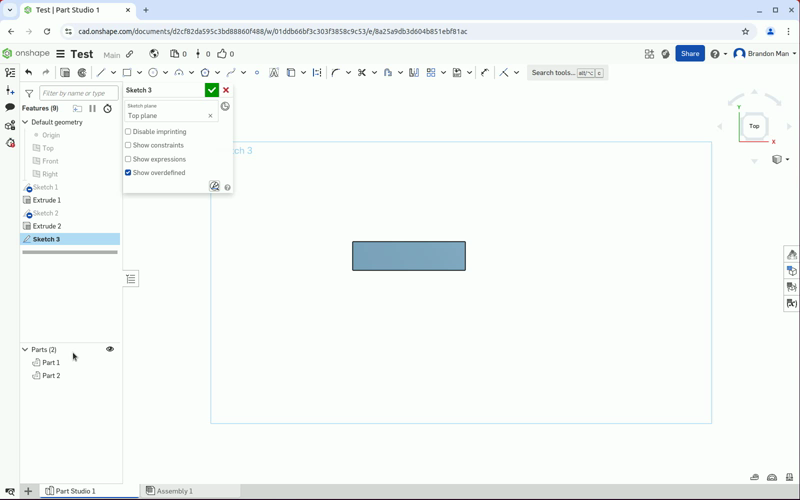
key(y)
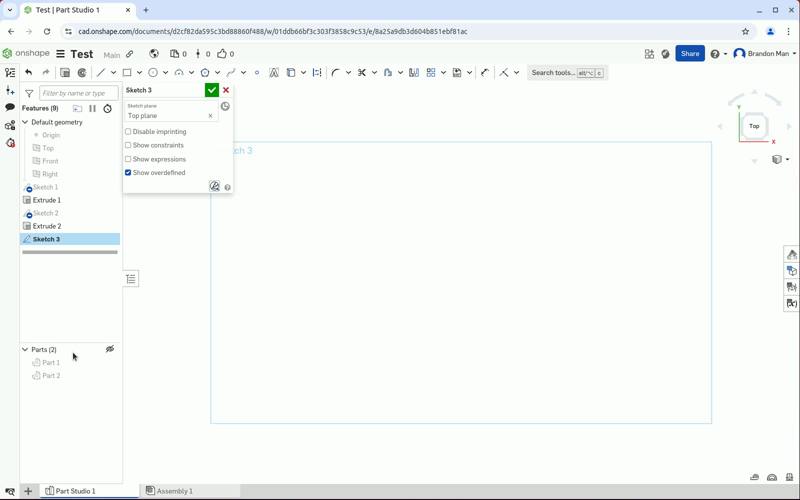
key(l)
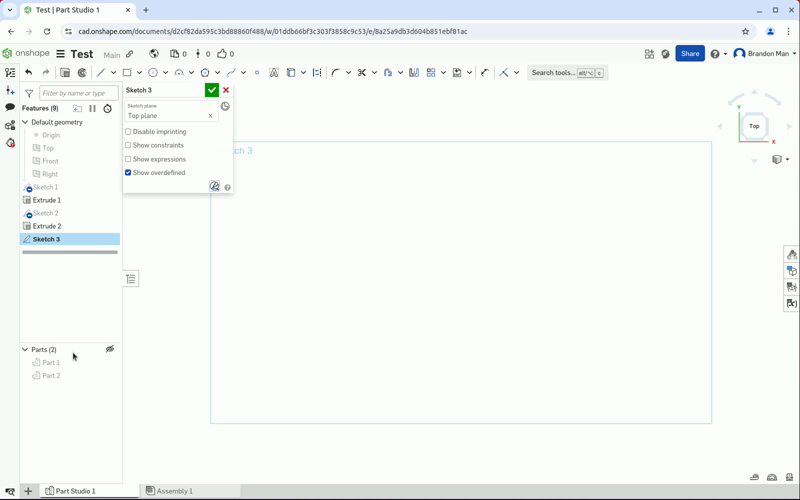
key_down(shift)
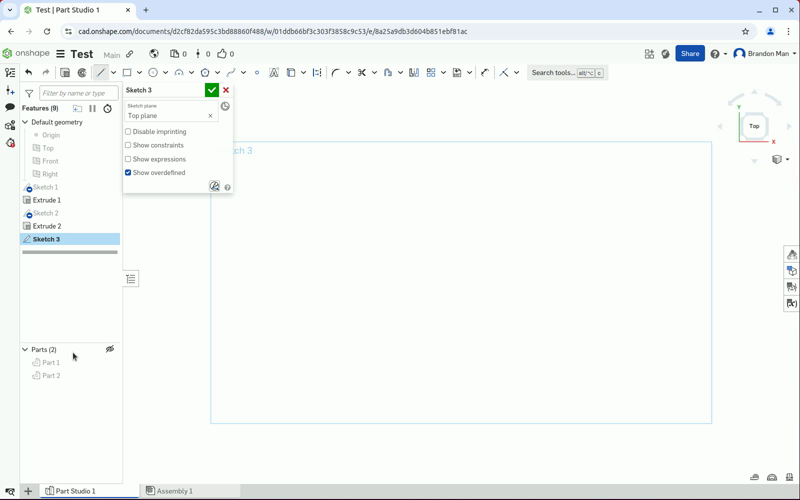
mouse_move(352, 354)
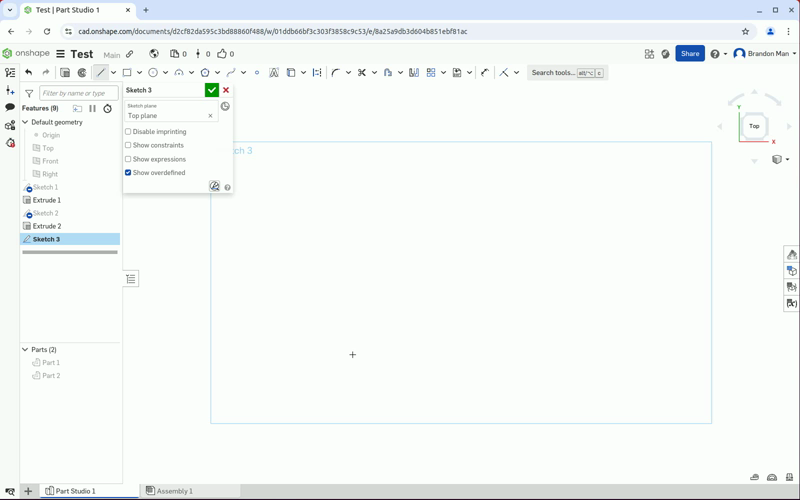
click(352, 354)
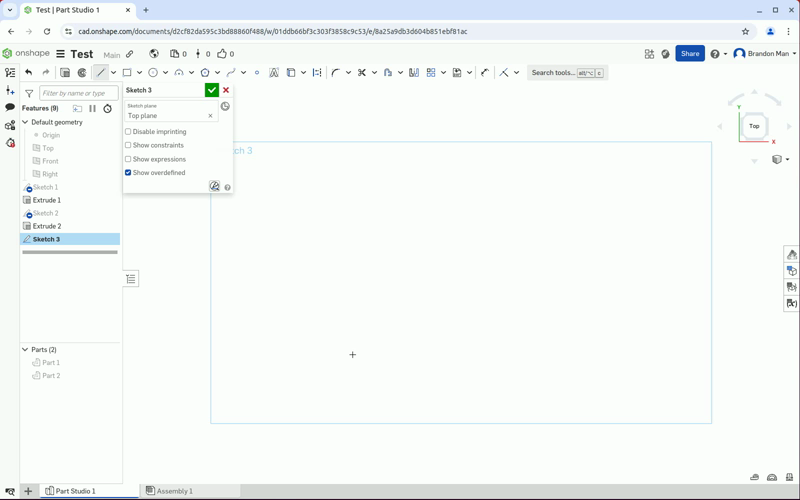
key_up(shift)
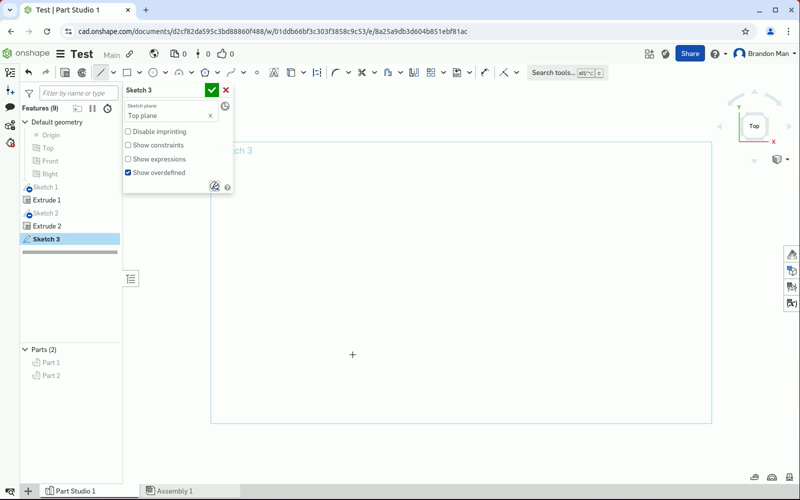
key_down(shift)
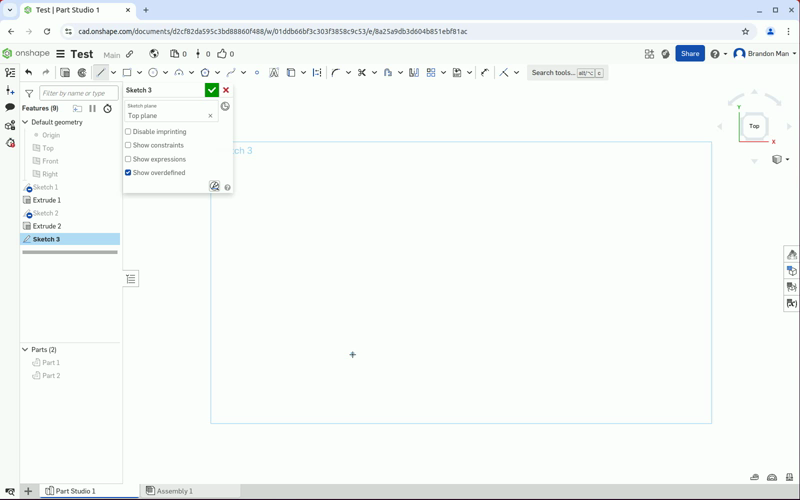
mouse_move(465, 354)
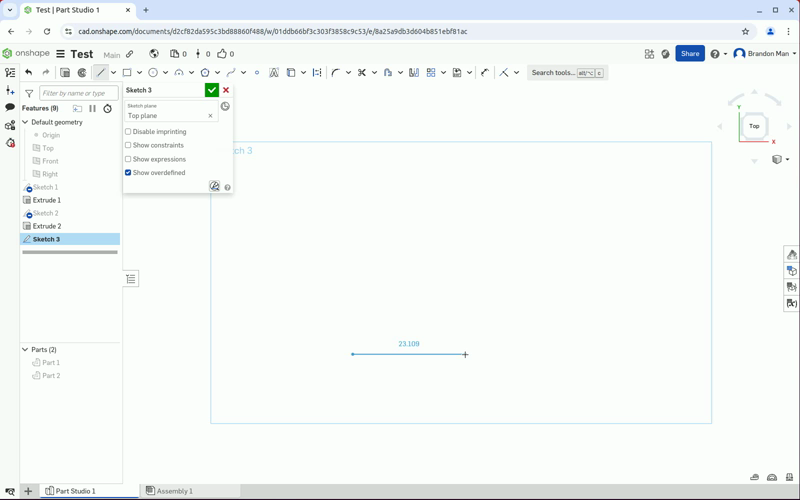
click(465, 354)
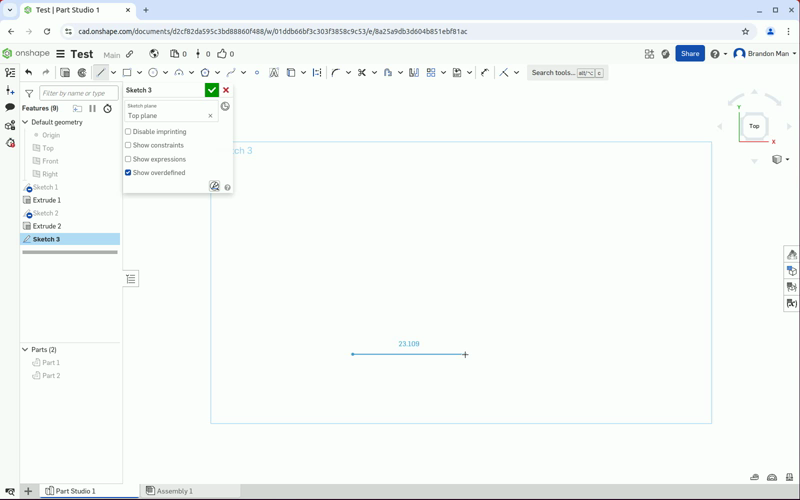
key_up(shift)
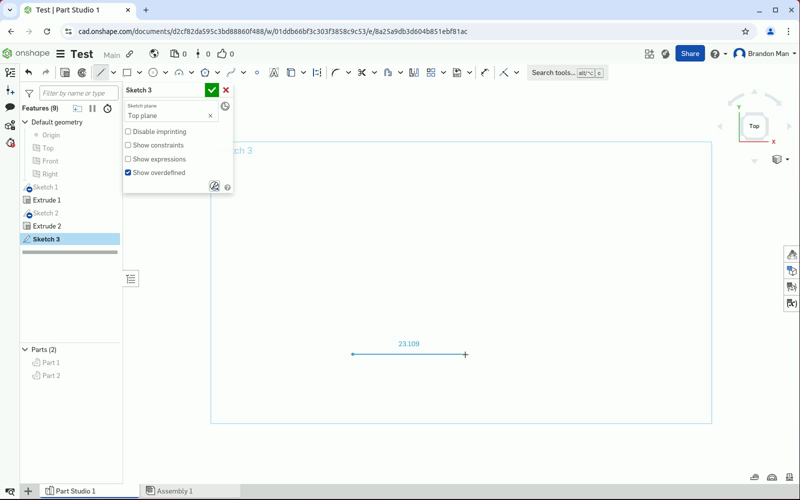
key_down(shift)
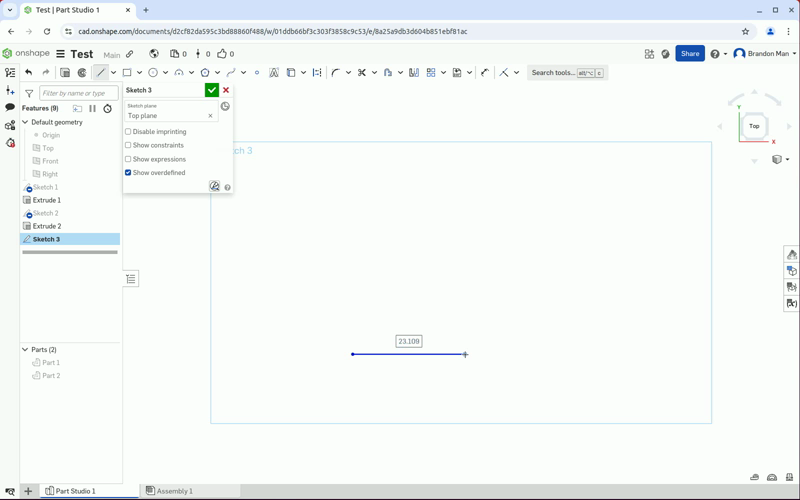
mouse_move(465, 270)
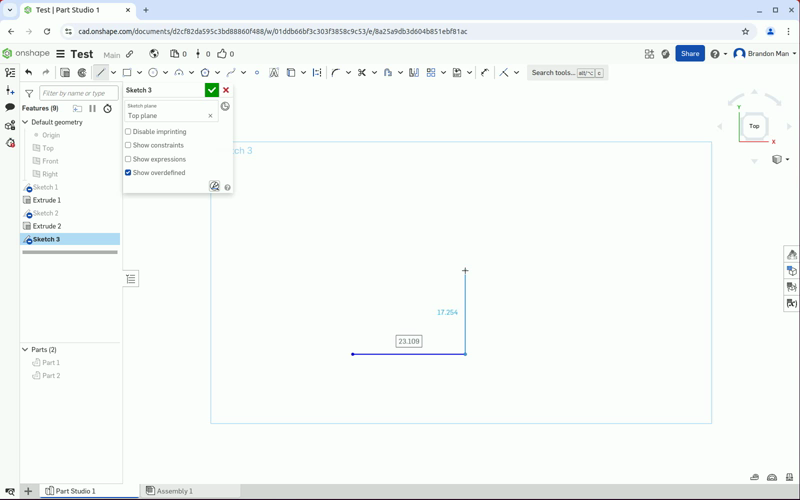
click(465, 270)
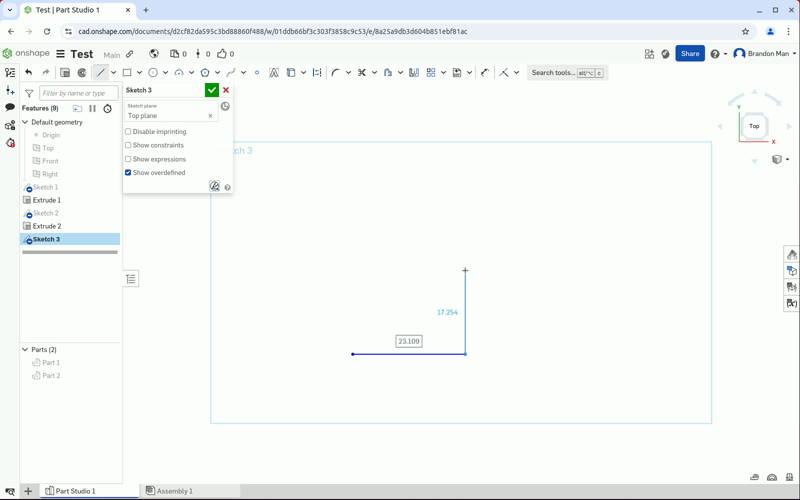
key_up(shift)
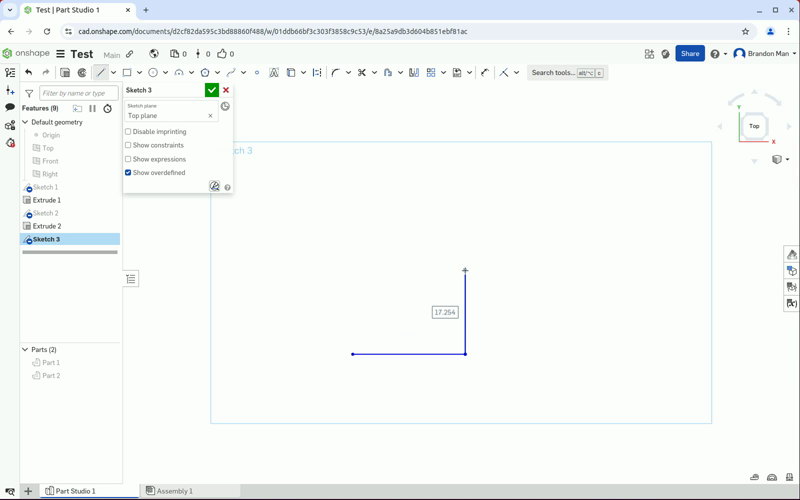
key_down(shift)
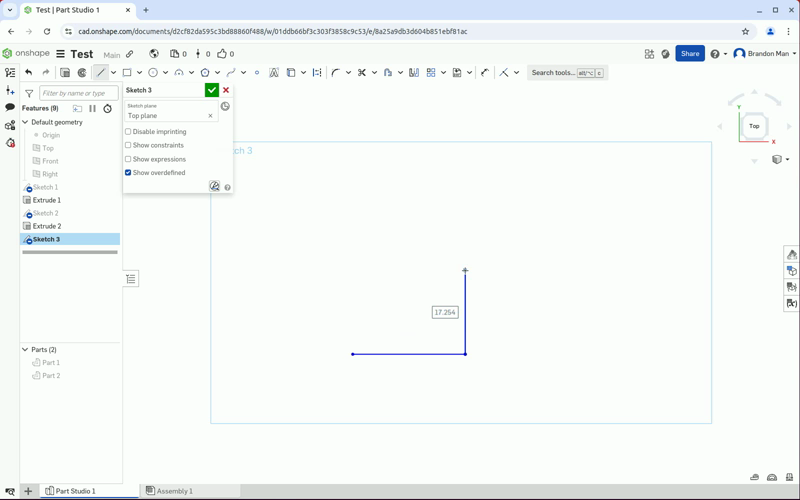
mouse_move(352, 270)
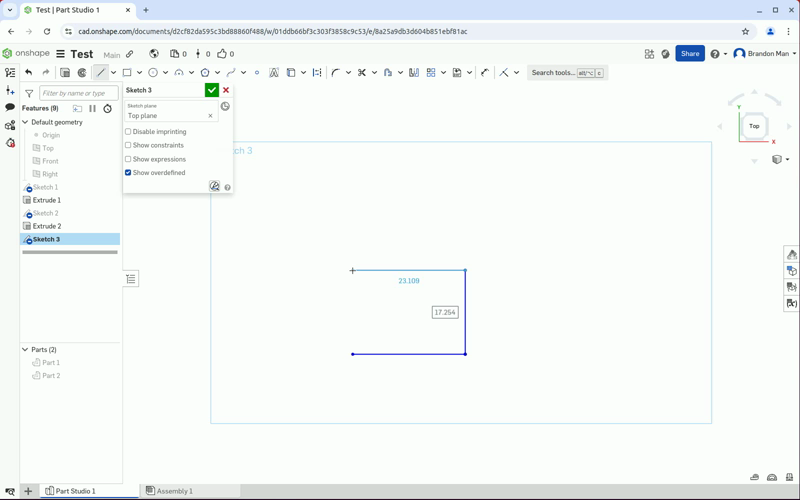
click(352, 270)
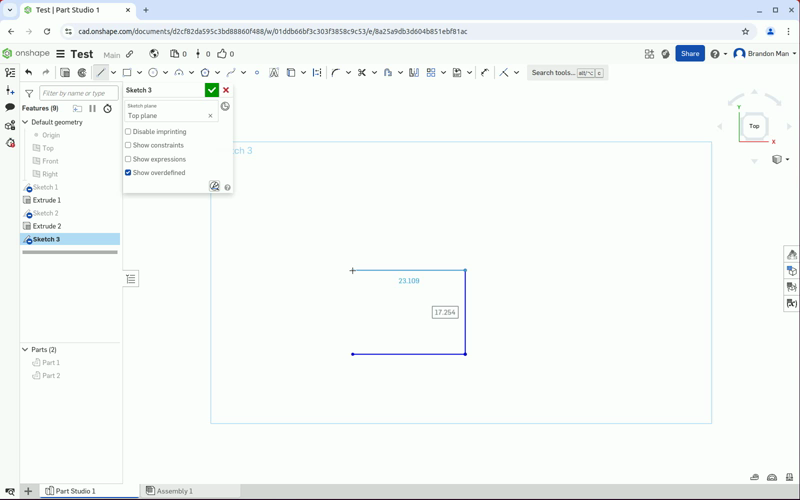
key_up(shift)
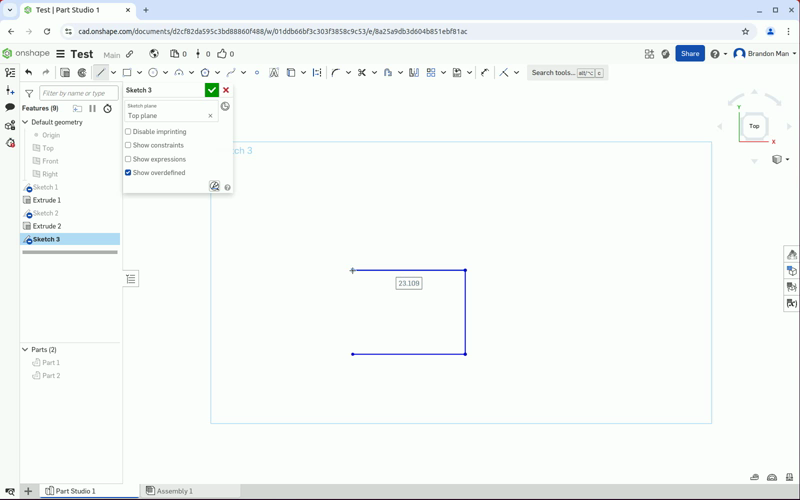
key_down(shift)
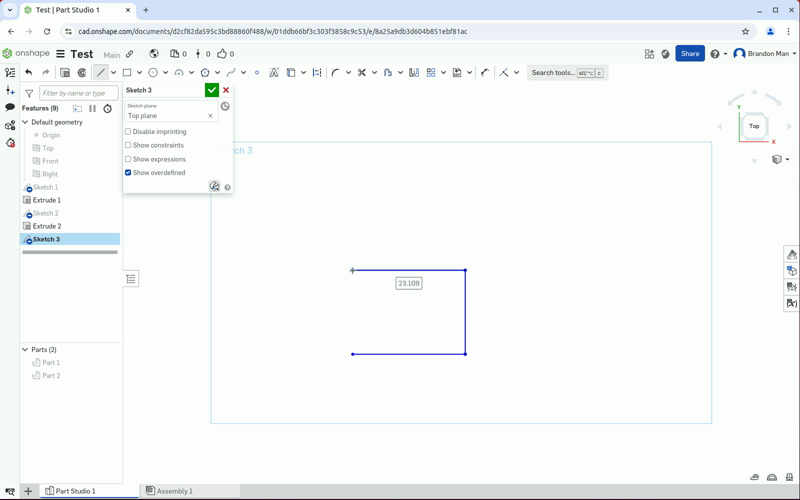
mouse_move(352, 354)
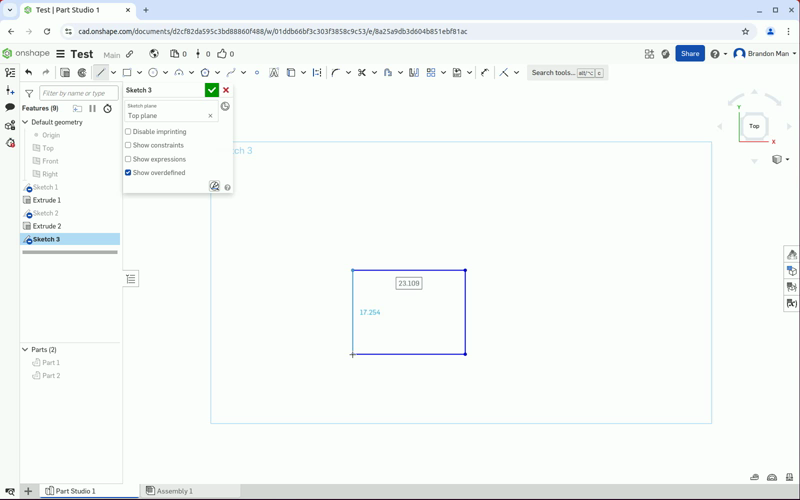
key_up(shift)
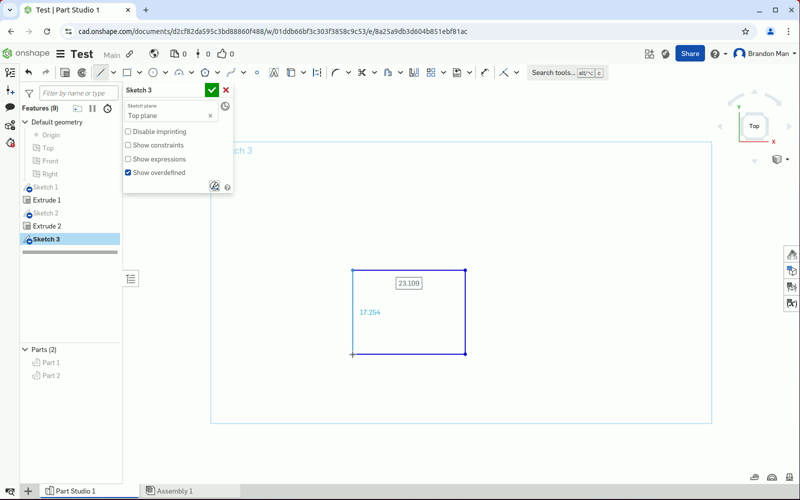
click(352, 354)
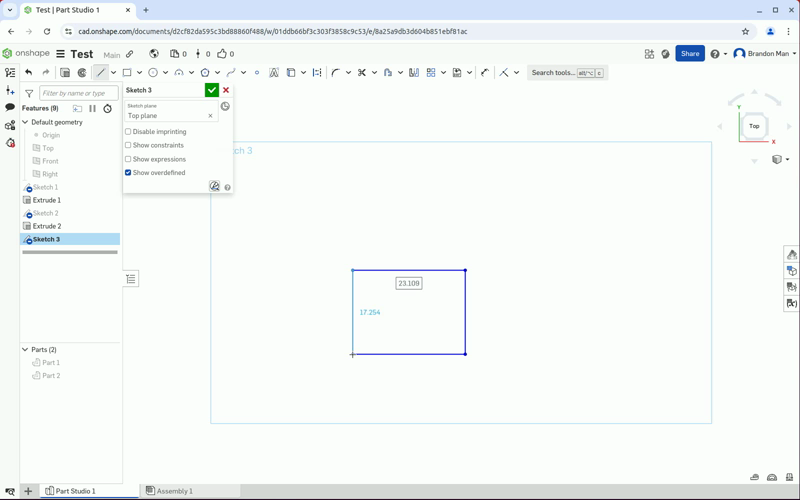
key(esc)
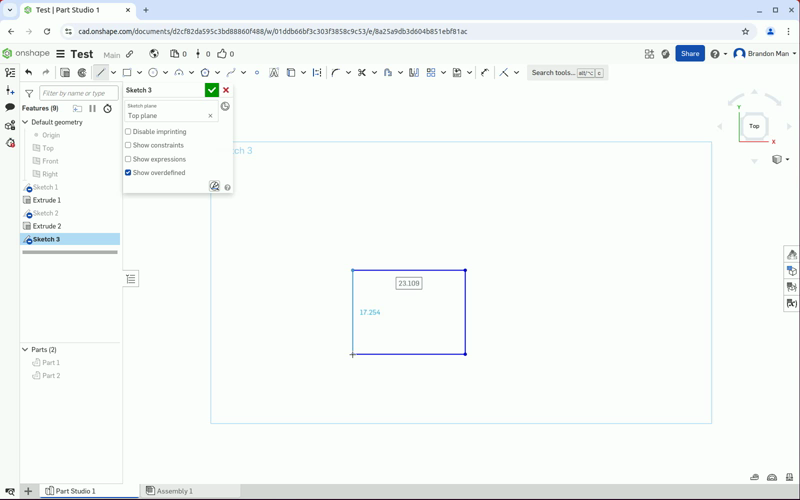
mouse_move(421, 333)
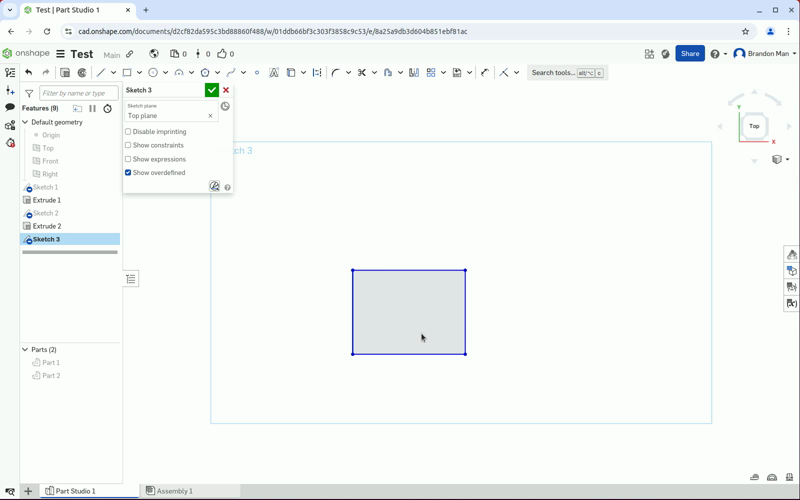
click(421, 333)
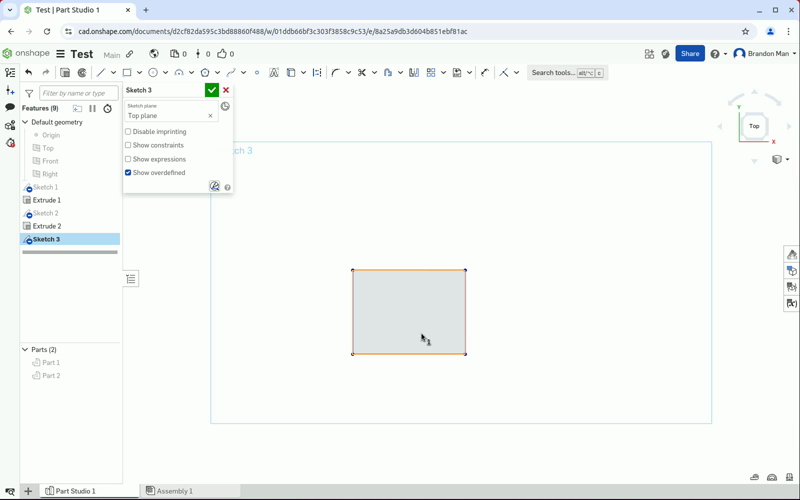
mouse_move(73, 352)
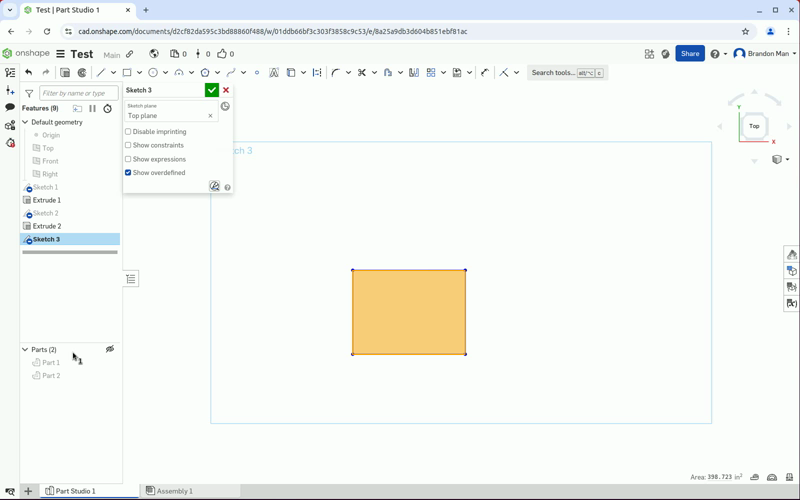
key(shift+y)
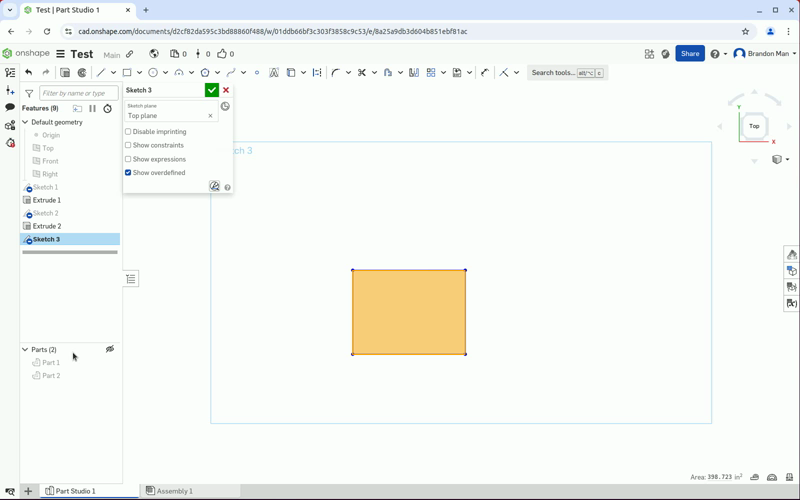
key(shift+e)
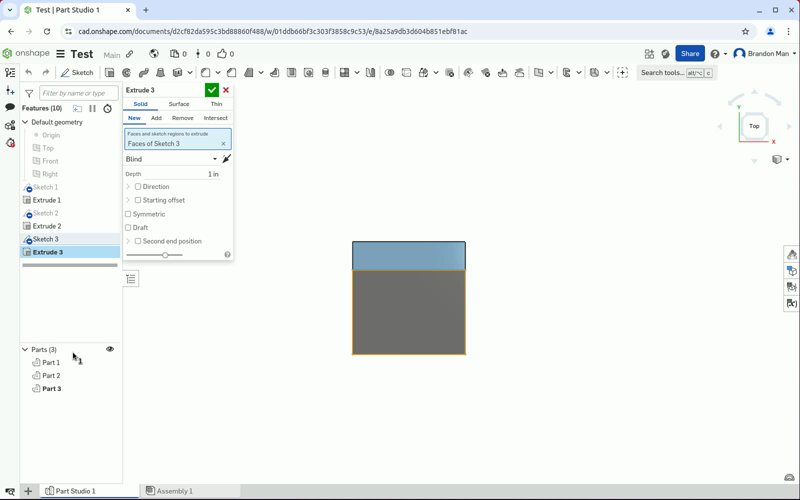
mouse_move(143, 106)
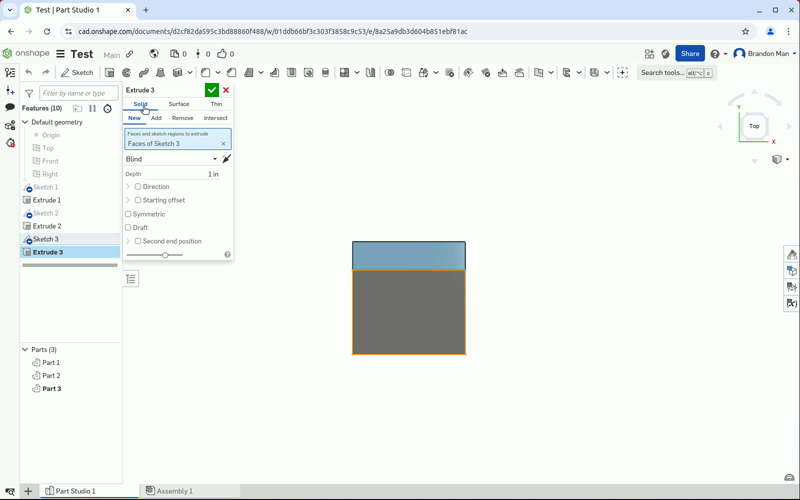
click(143, 106)
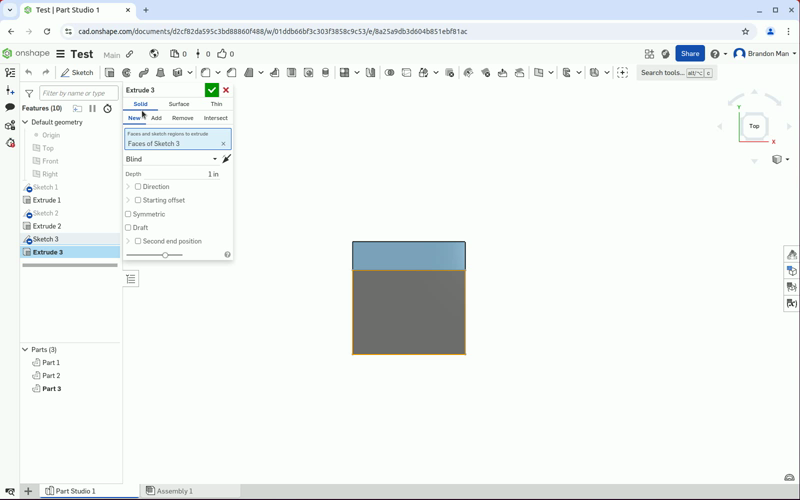
mouse_move(137, 120)
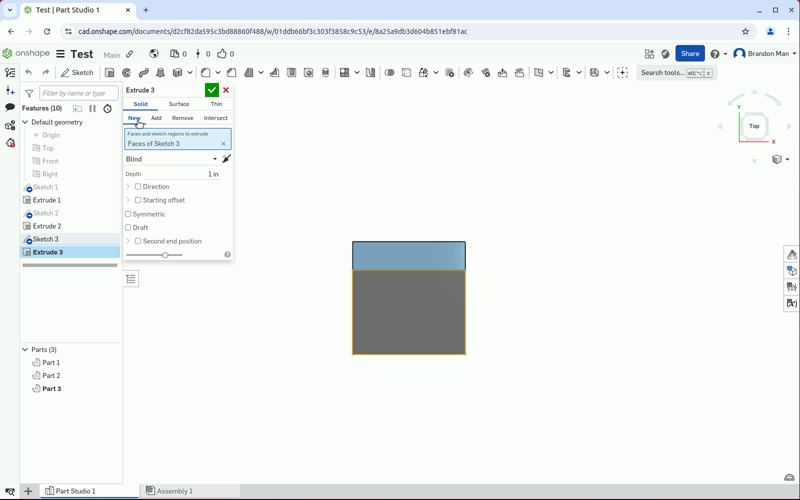
click(137, 120)
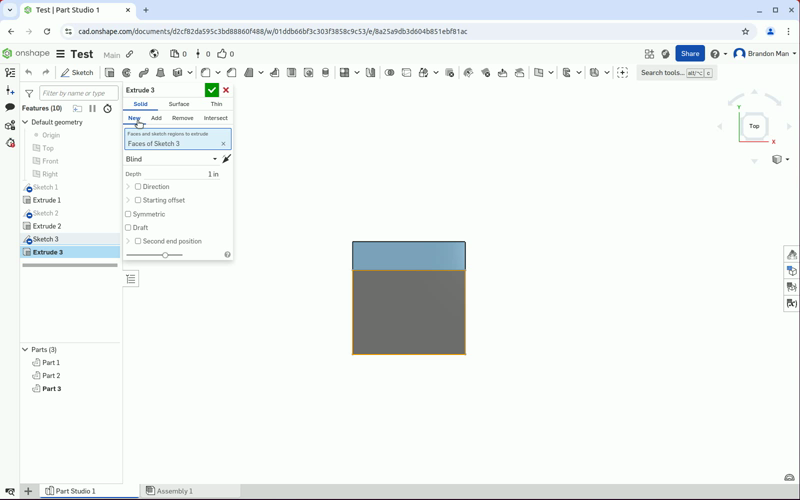
key(tab, 4)
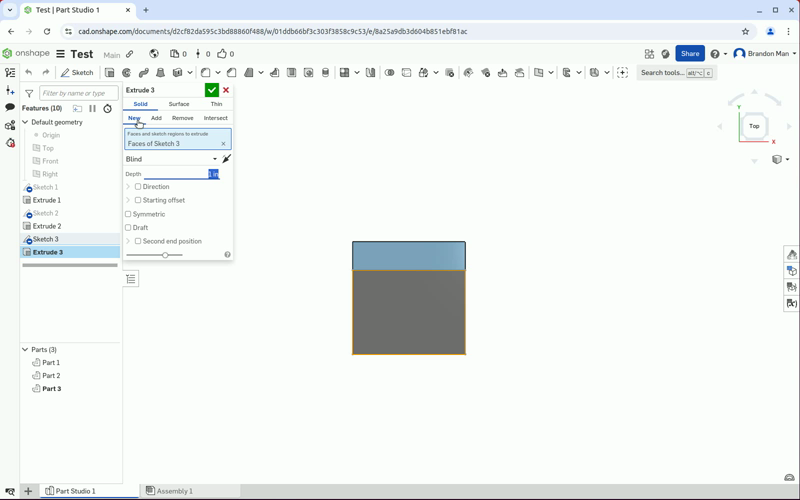
text(5.777)
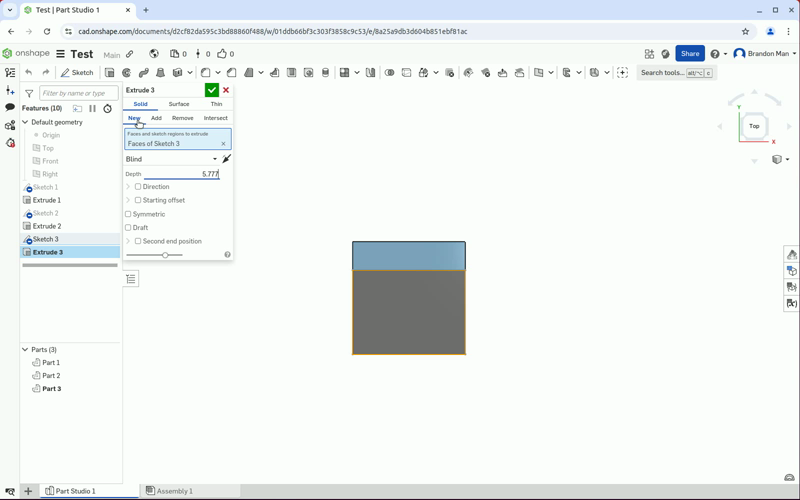
key(enter)
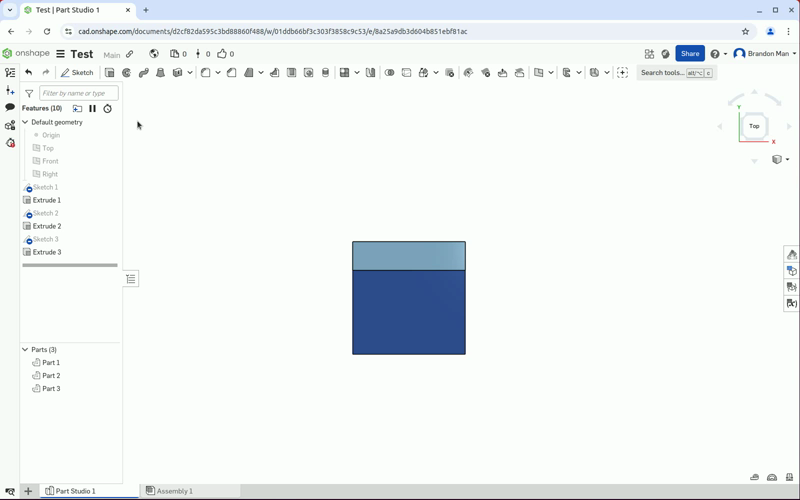
key(shift+h)
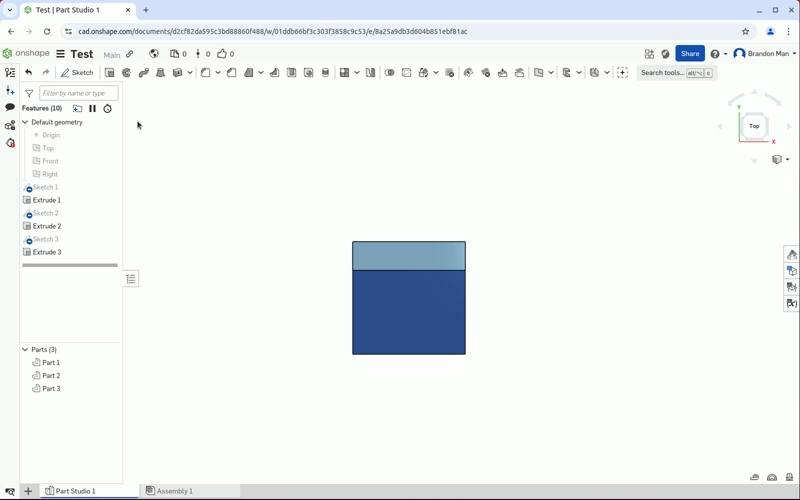
key(shift+h)
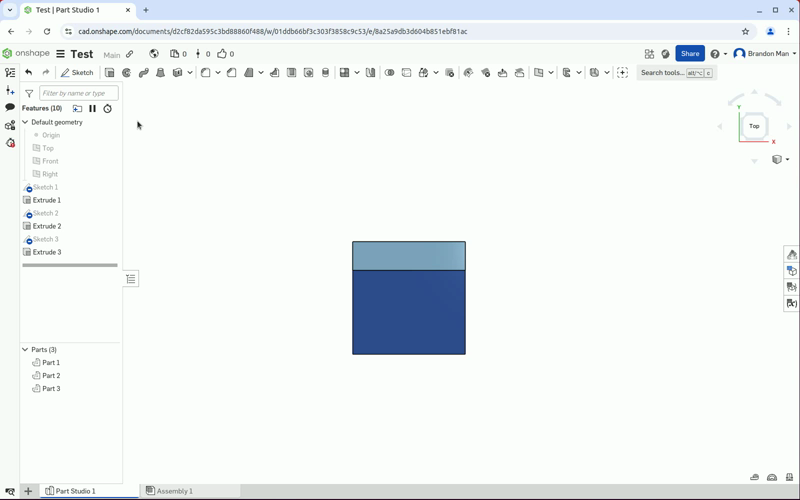
key(shift+7)
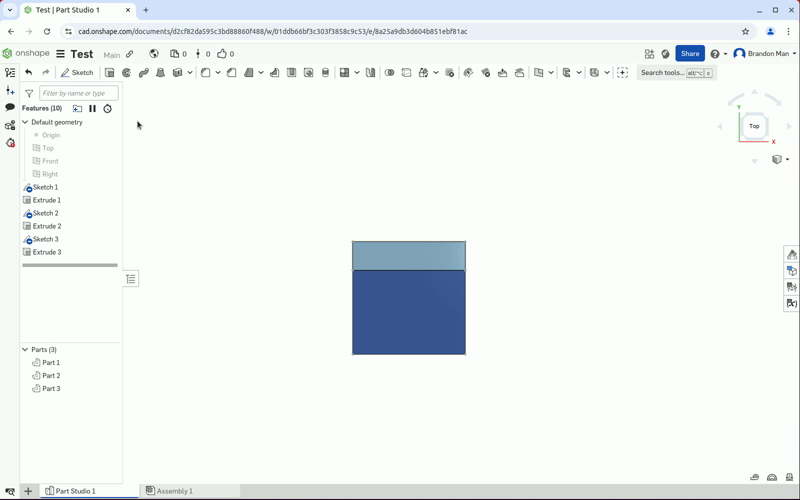
key(up, 3)
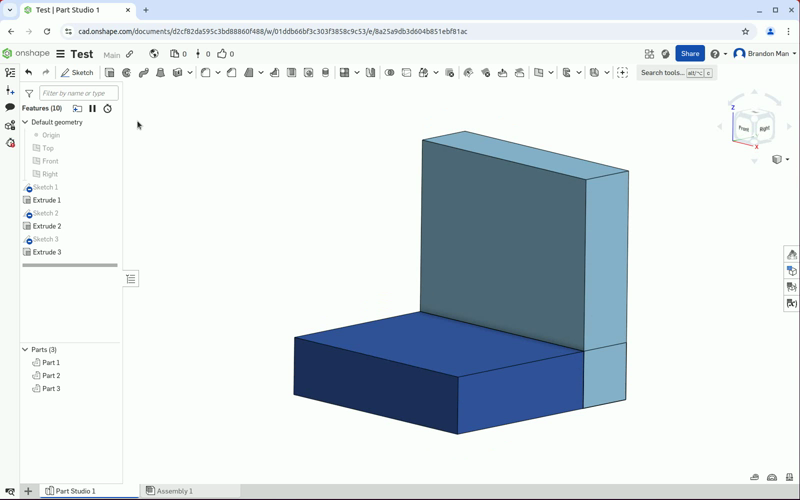
key(left, 3)
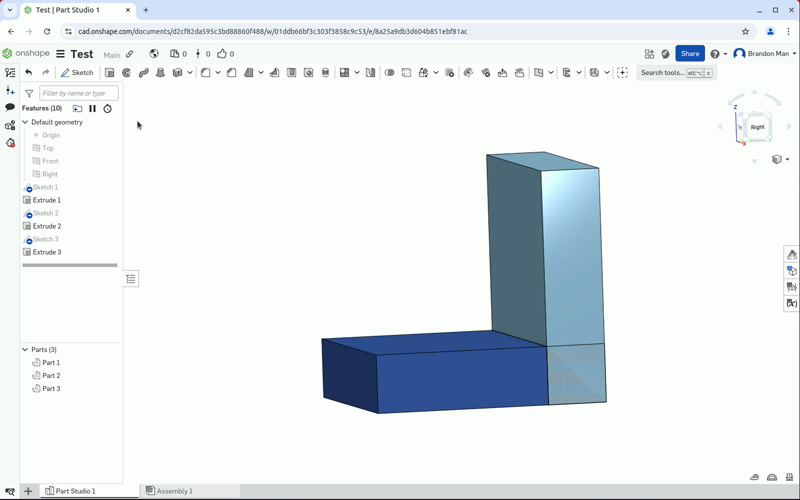
key(right, 3)
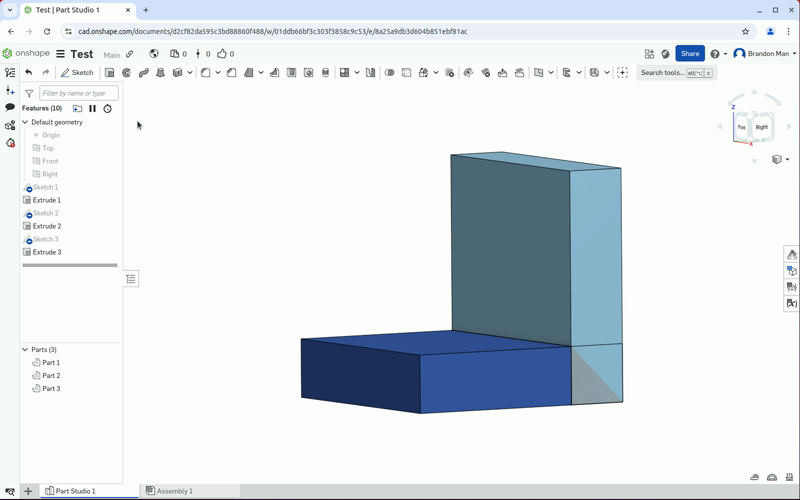
key(down, 3)
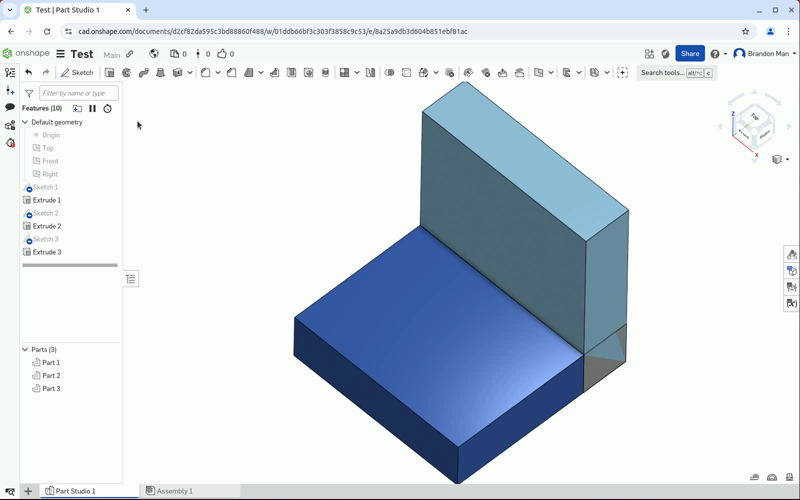
mouse_move(73, 189)
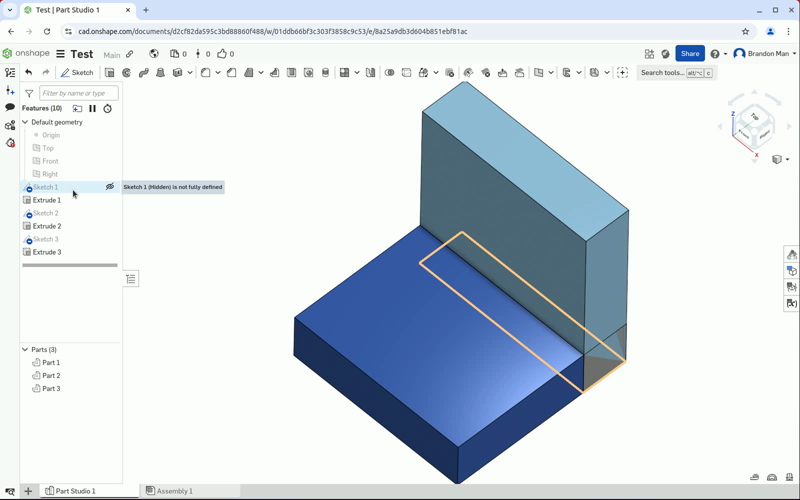
click(73, 189)